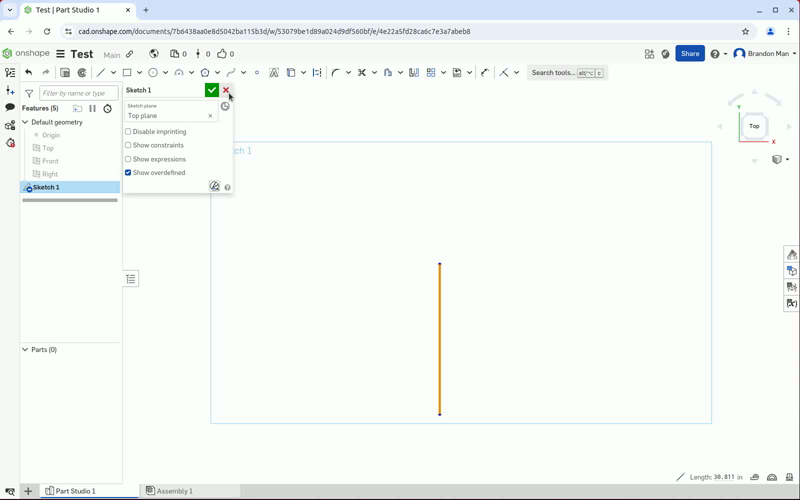
key(shift+h)
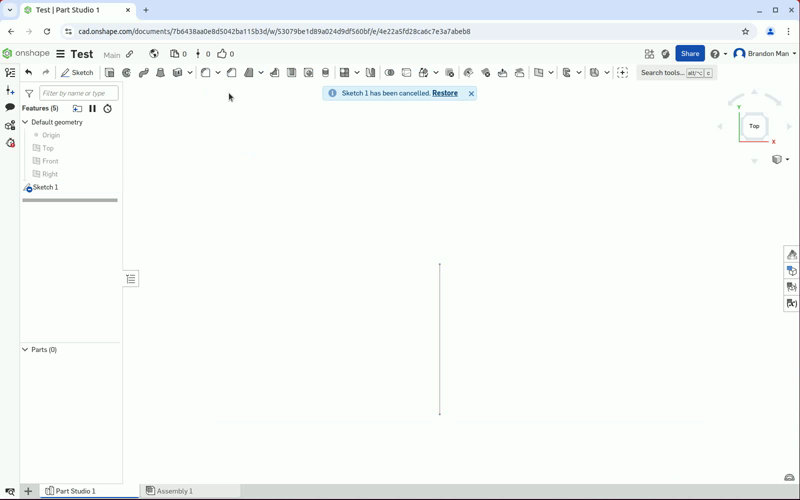
mouse_move(73, 352)
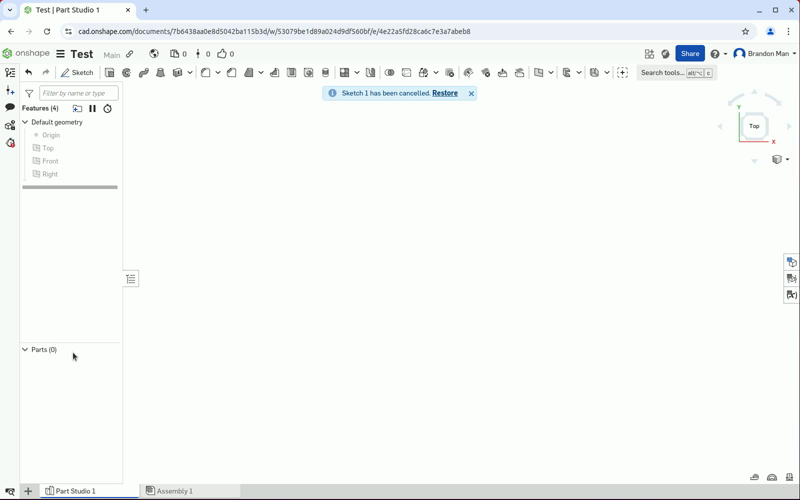
key(y)
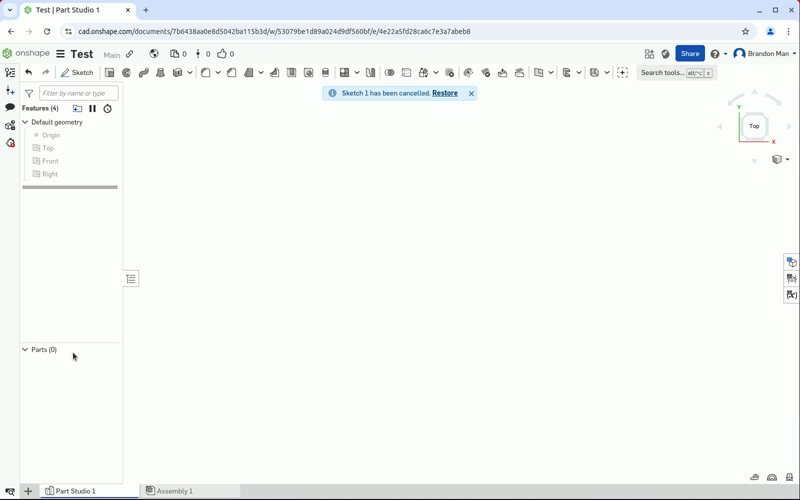
key(shift+p)
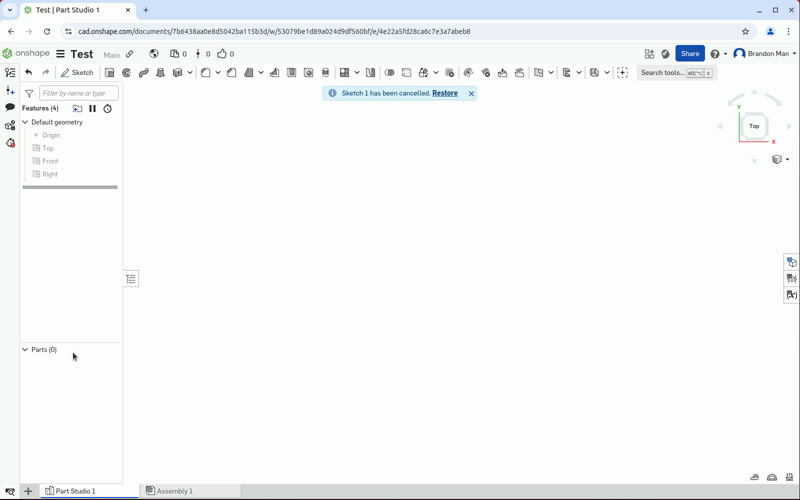
key(space)
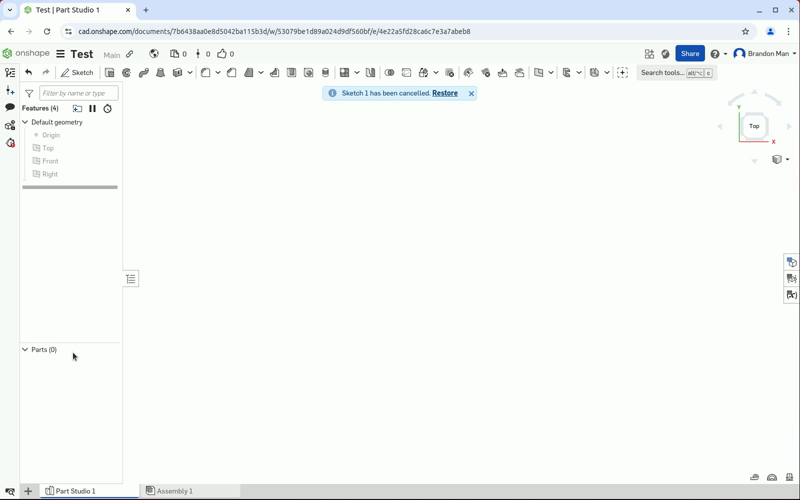
key_down(shift)
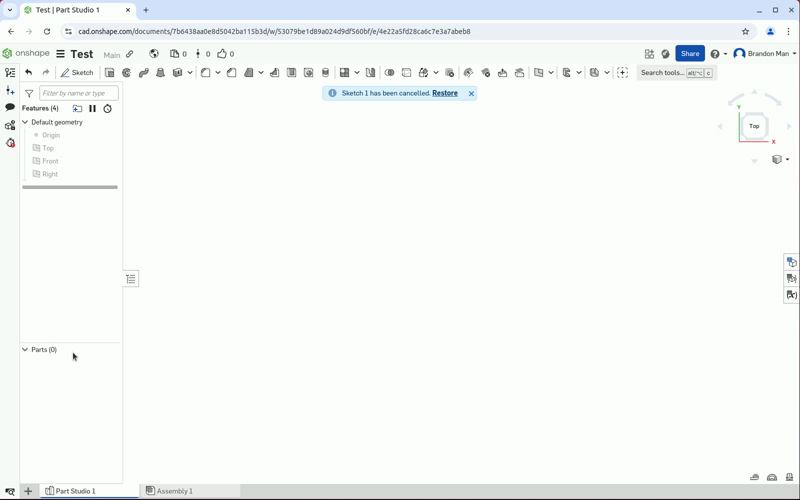
key(up)
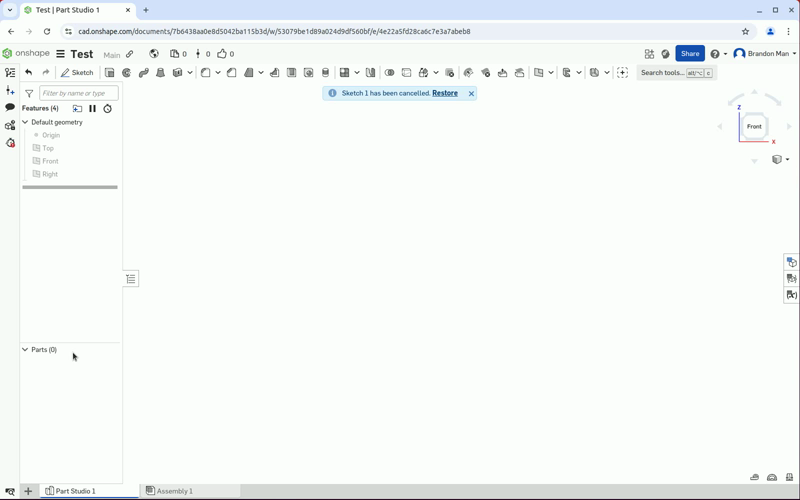
key_up(shift)
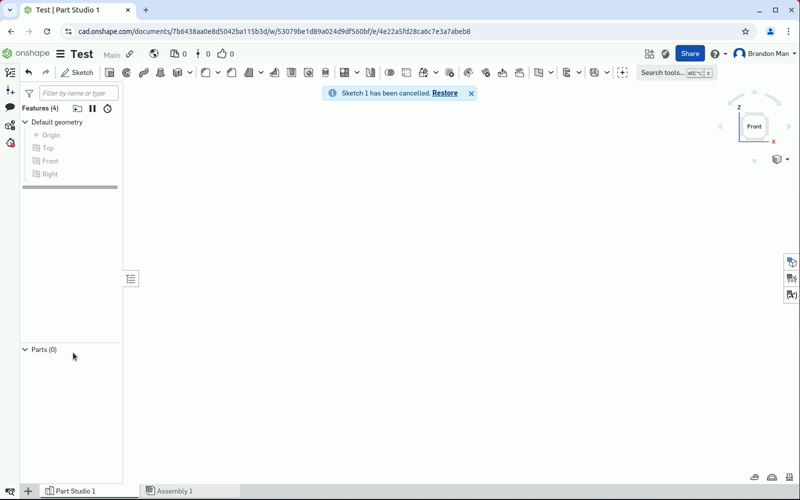
mouse_move(73, 352)
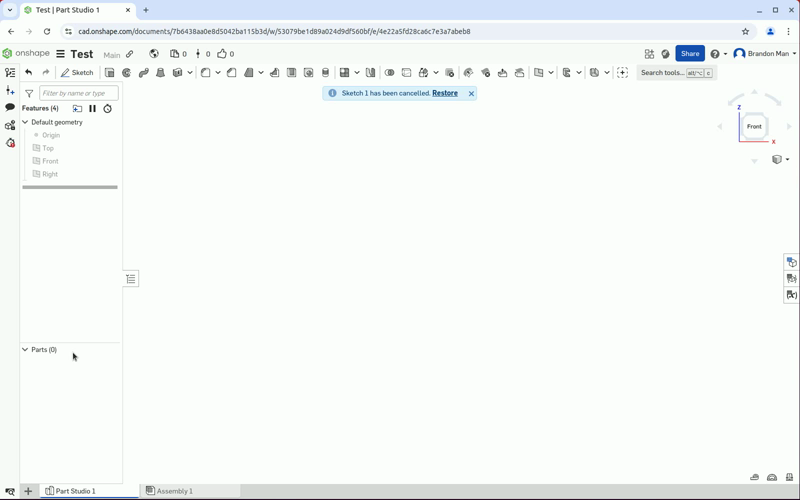
key(shift+y)
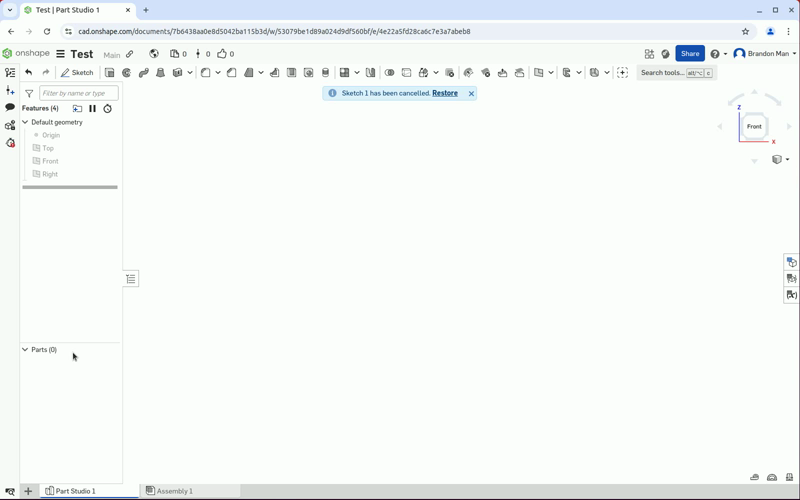
key(shift+s)
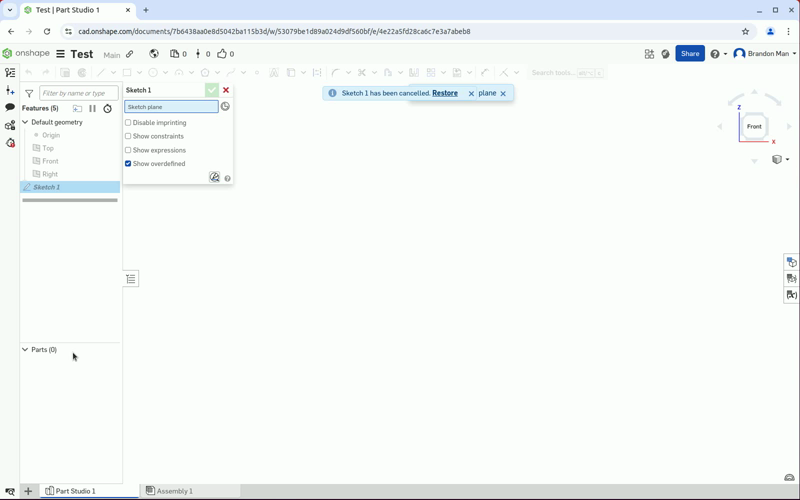
mouse_move(73, 163)
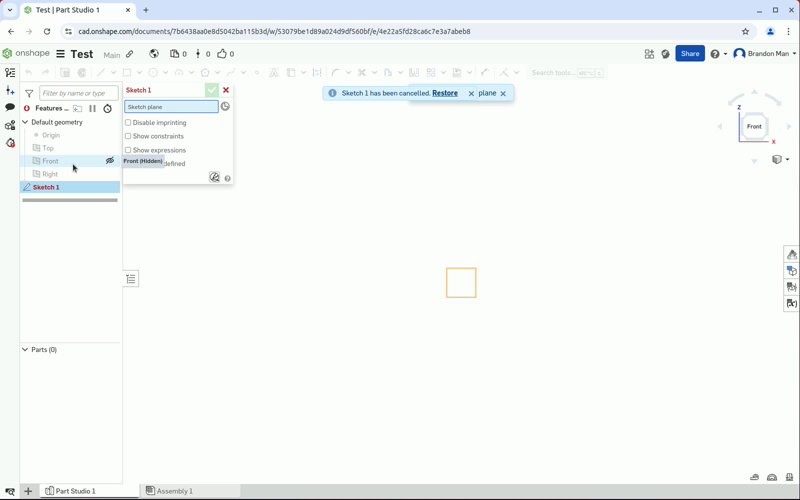
click(73, 163)
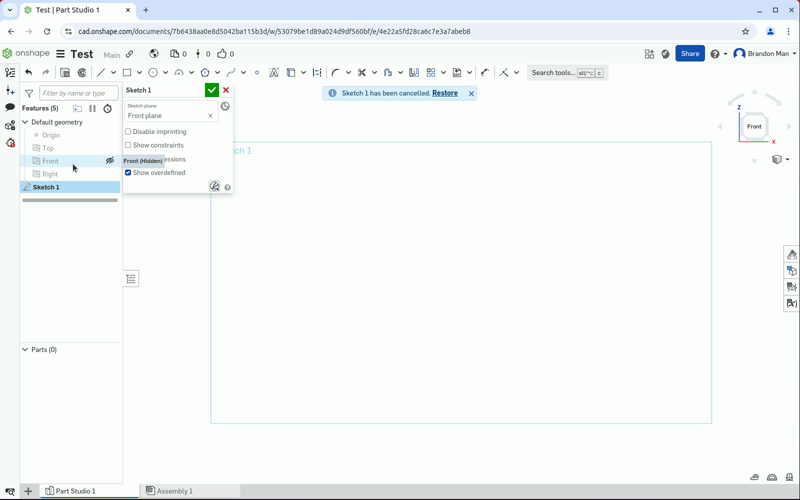
mouse_move(73, 352)
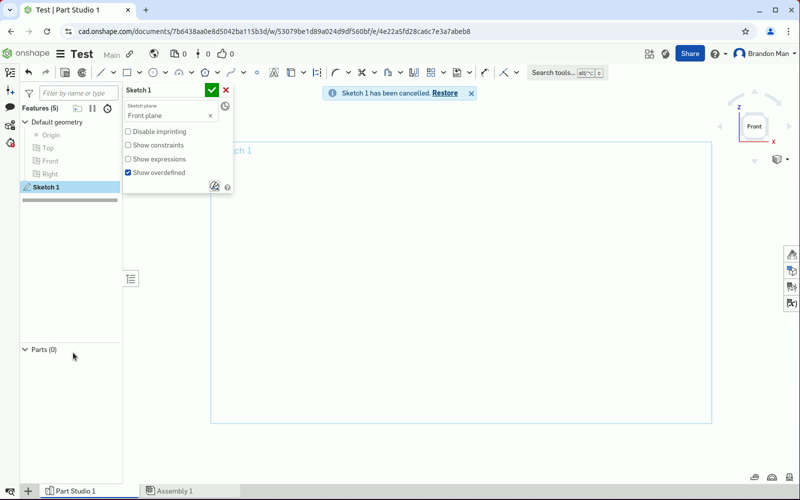
key(y)
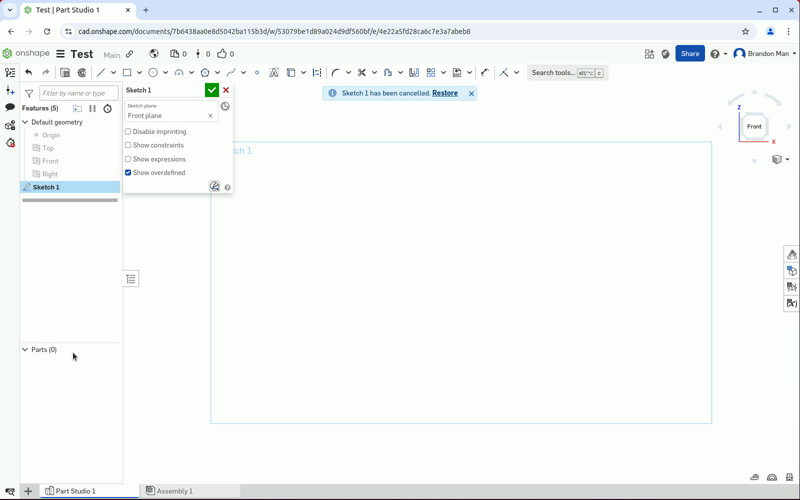
key(l)
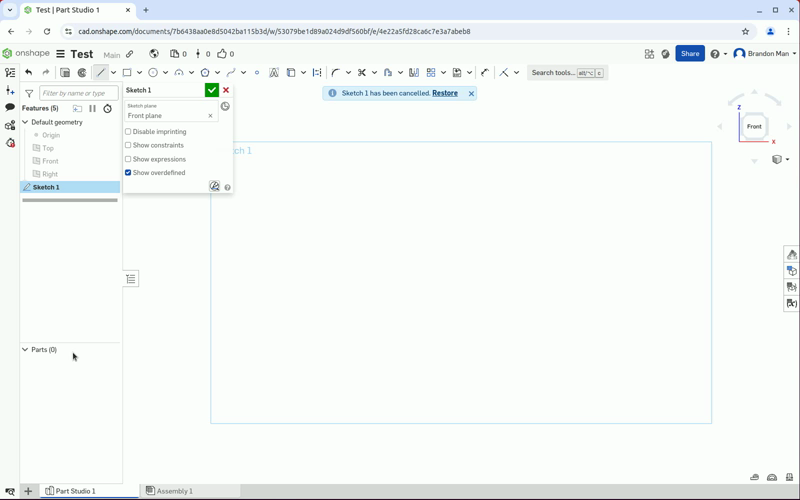
key_down(shift)
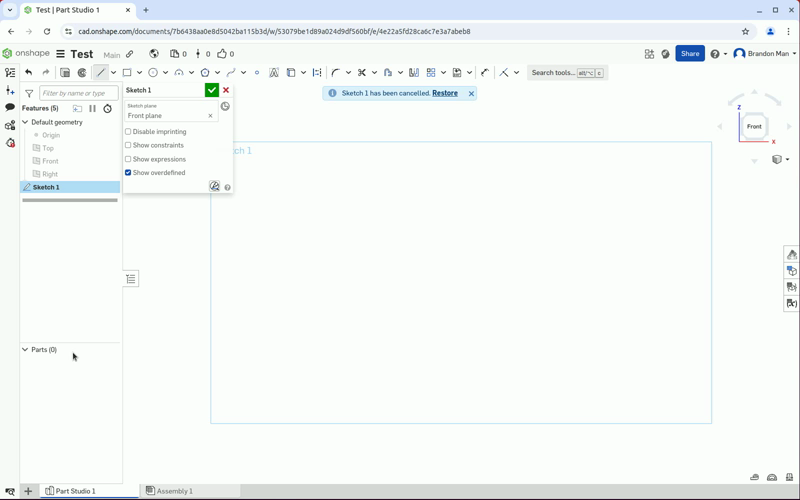
mouse_move(526, 282)
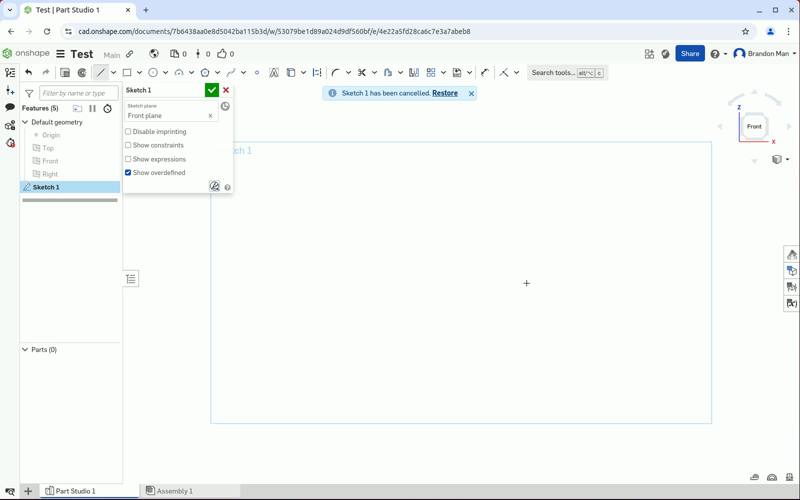
click(526, 282)
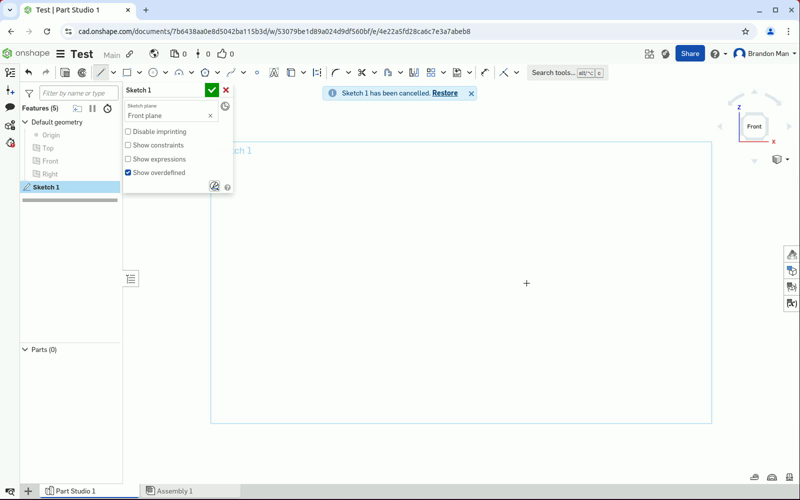
key_up(shift)
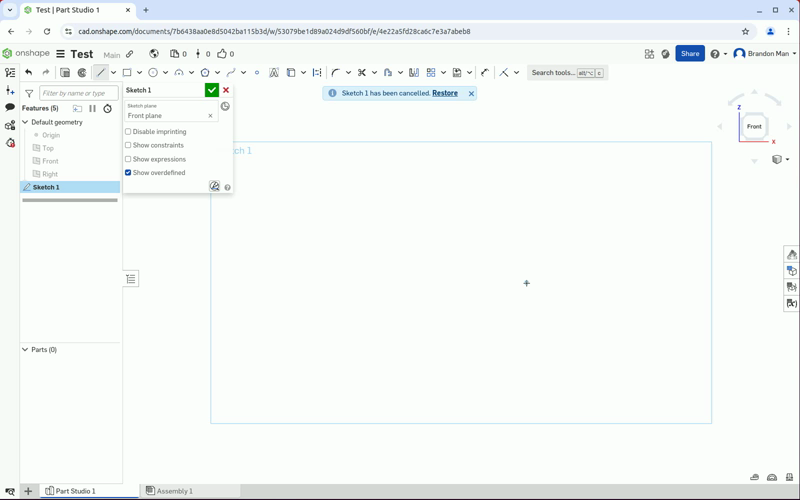
key_down(shift)
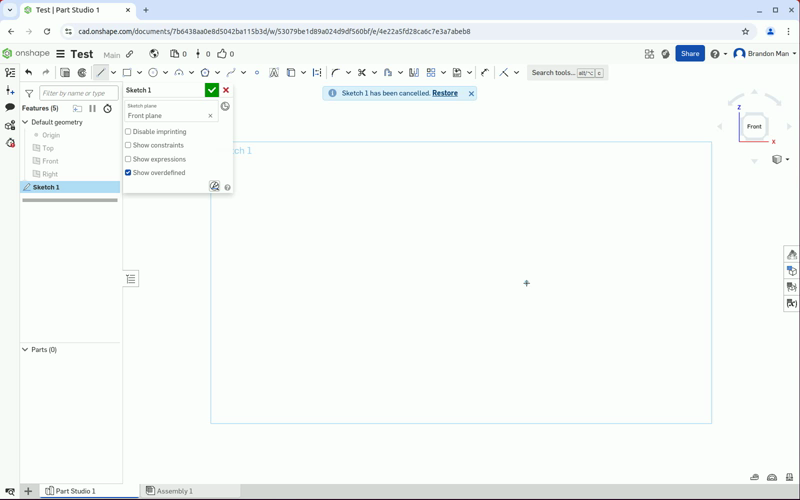
mouse_move(556, 282)
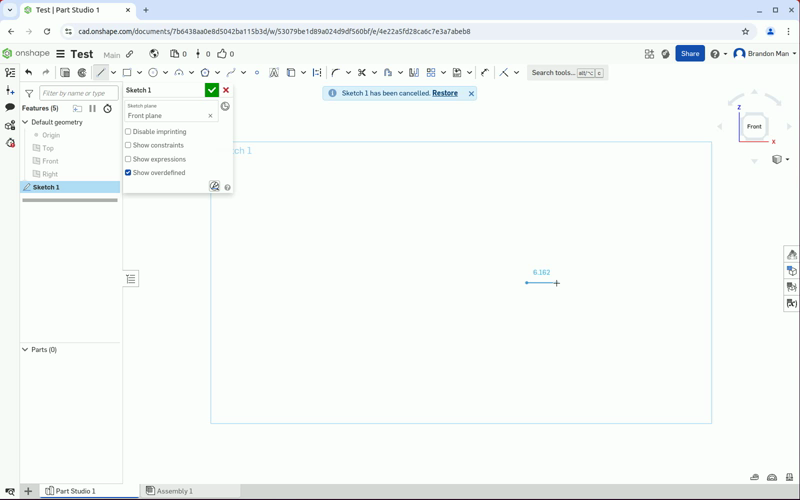
mouse_move(573, 282)
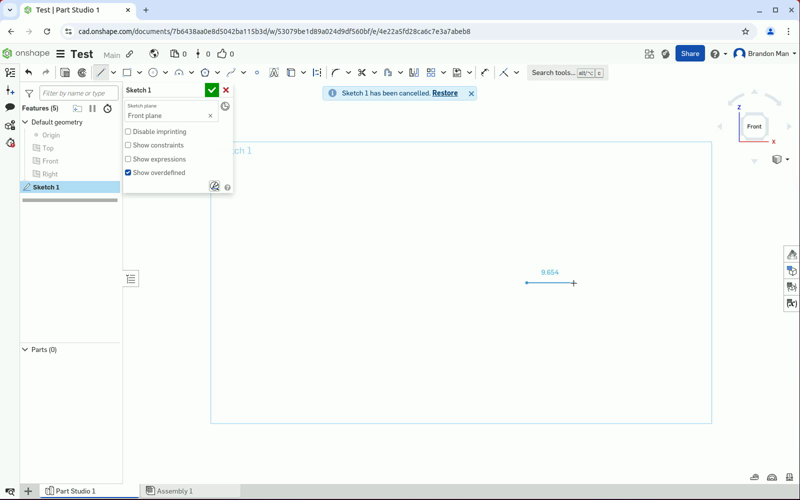
click(573, 282)
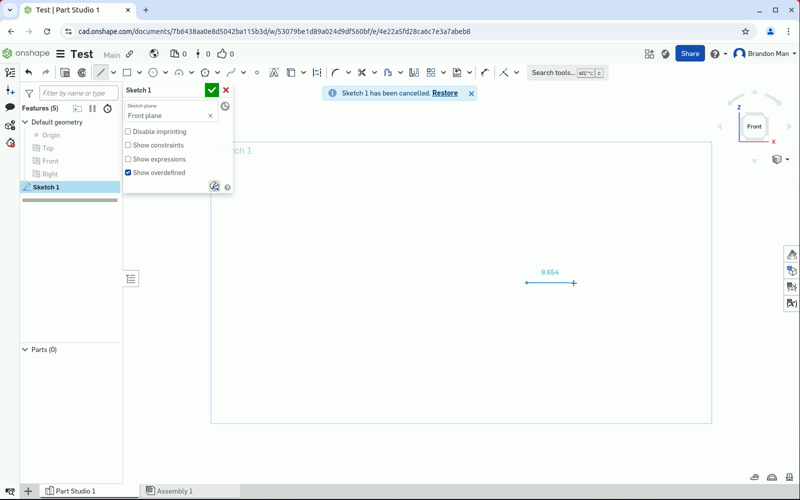
key_up(shift)
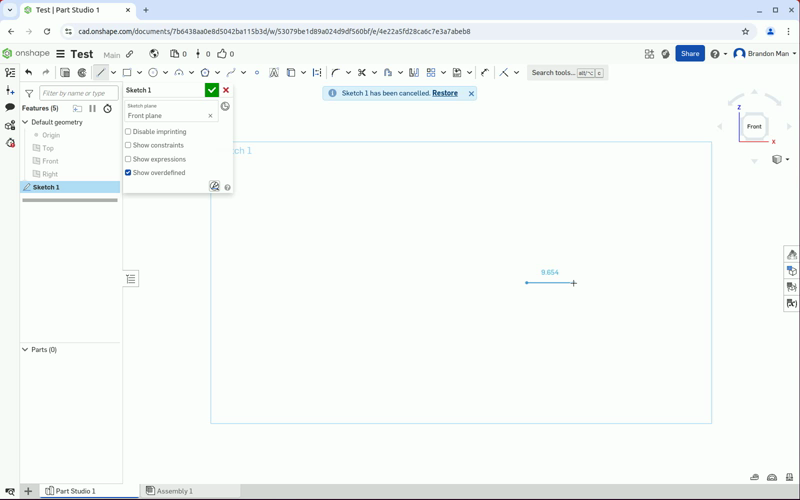
key_down(shift)
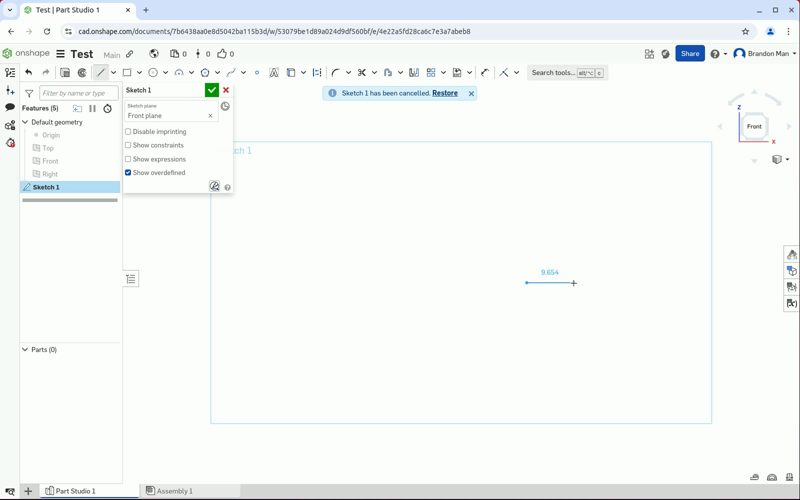
mouse_move(589, 282)
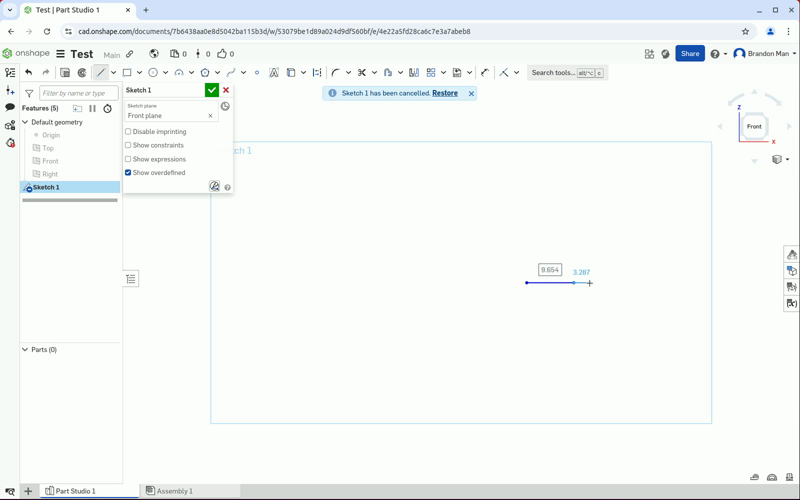
mouse_move(573, 256)
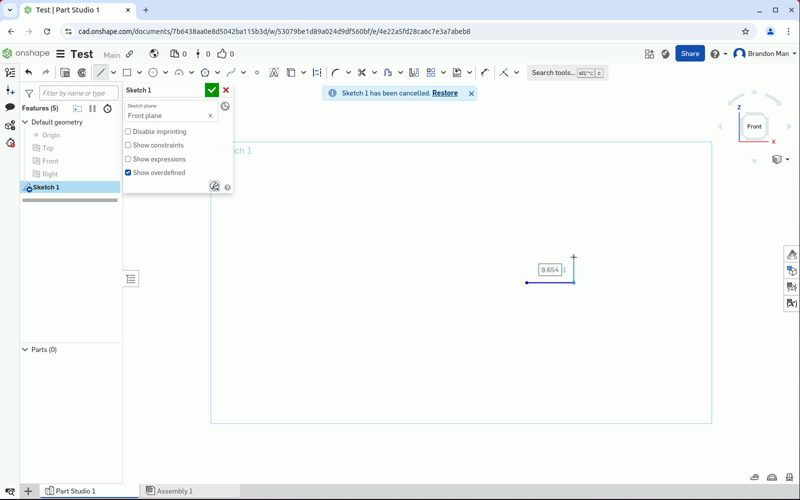
click(573, 256)
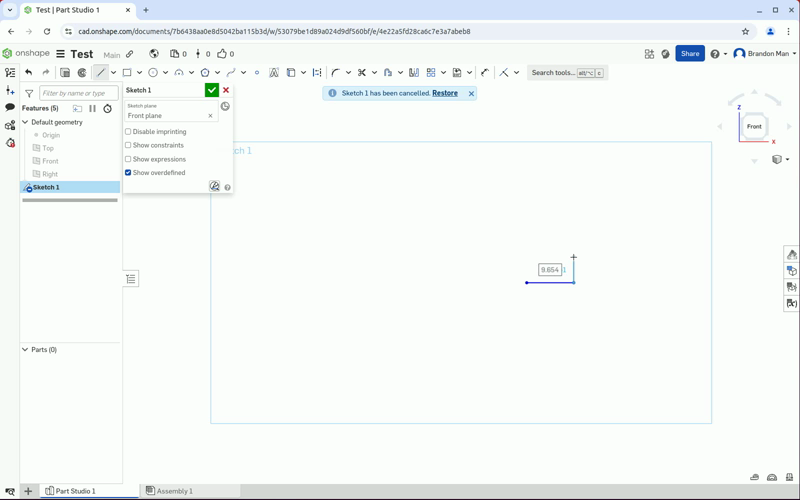
key_up(shift)
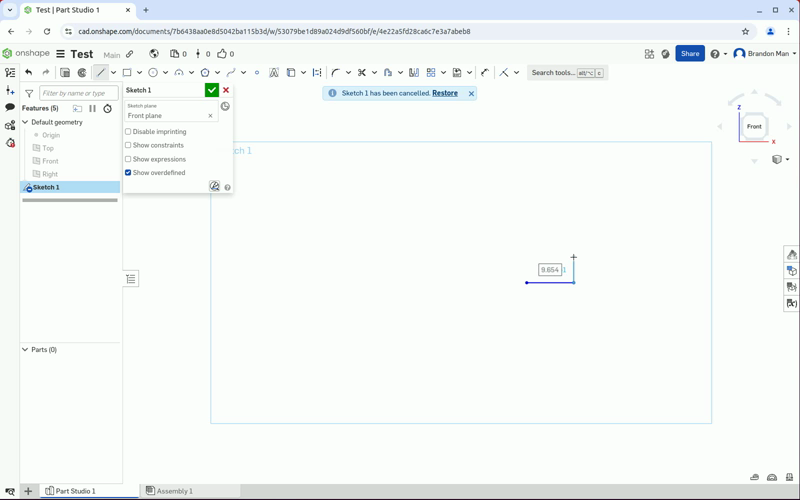
key_down(shift)
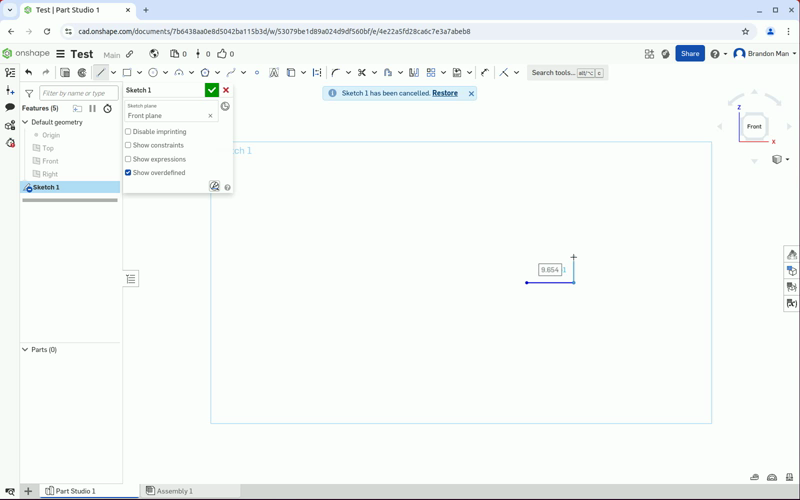
mouse_move(589, 256)
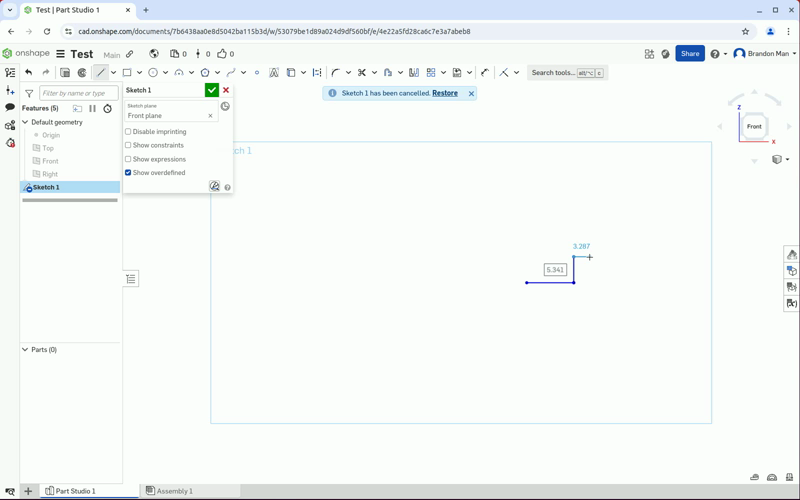
mouse_move(526, 256)
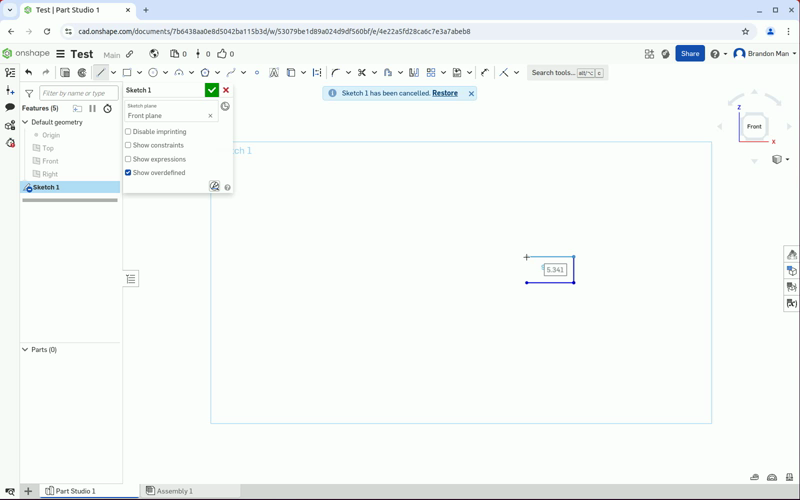
click(526, 256)
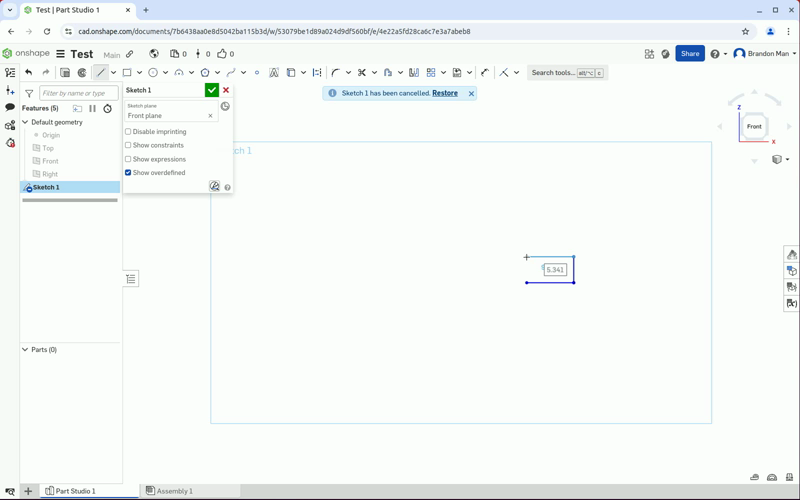
key_up(shift)
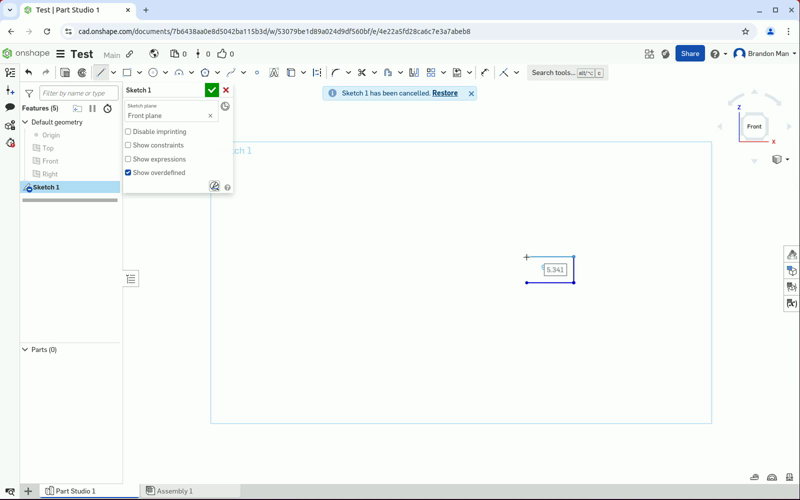
mouse_move(556, 256)
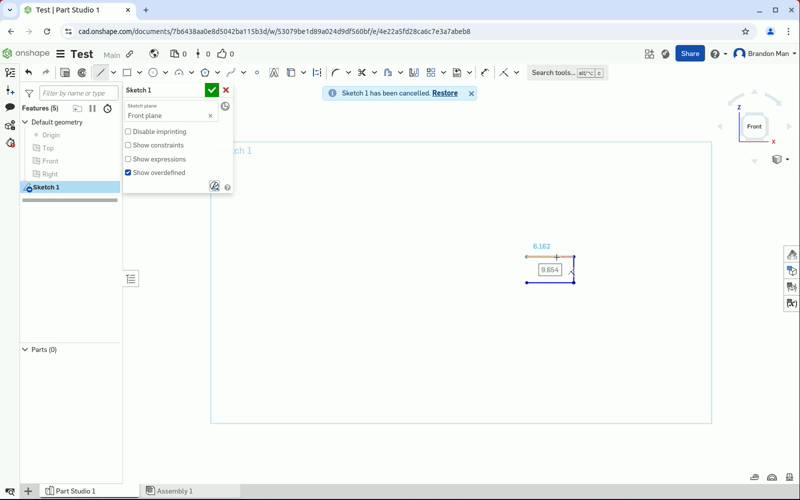
key_down(shift)
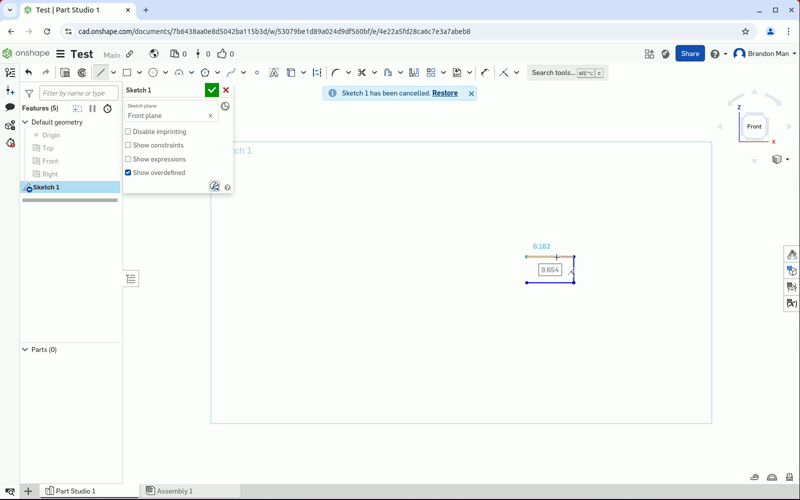
mouse_move(526, 282)
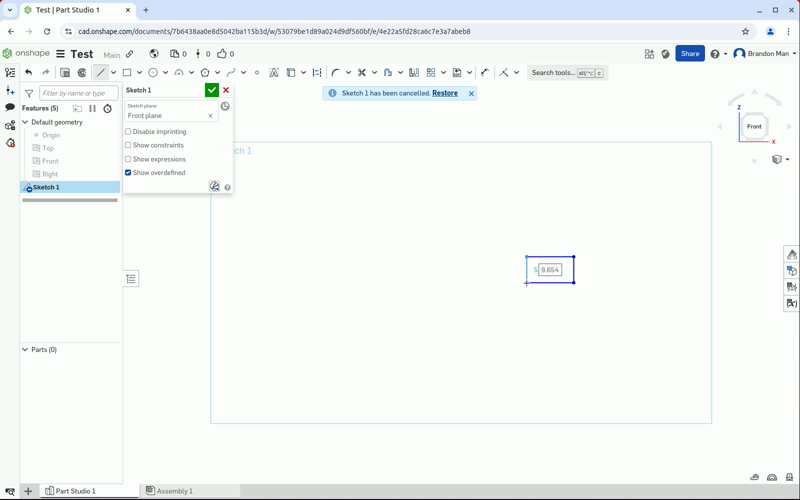
key_up(shift)
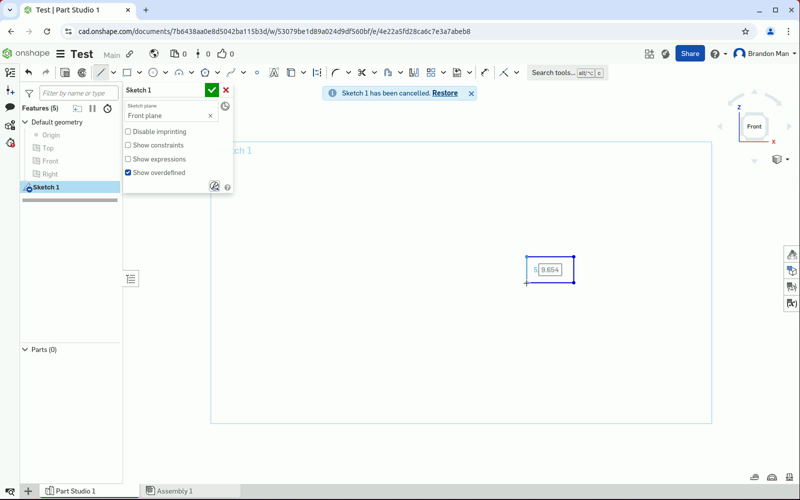
click(526, 282)
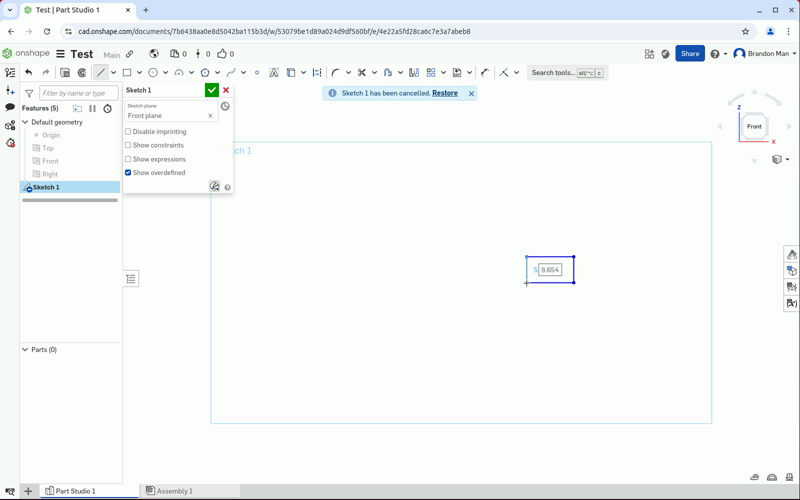
key(esc)
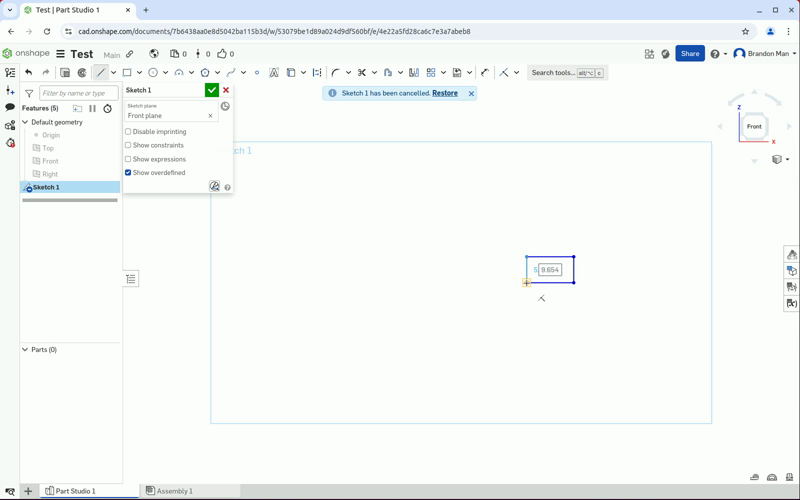
mouse_move(564, 272)
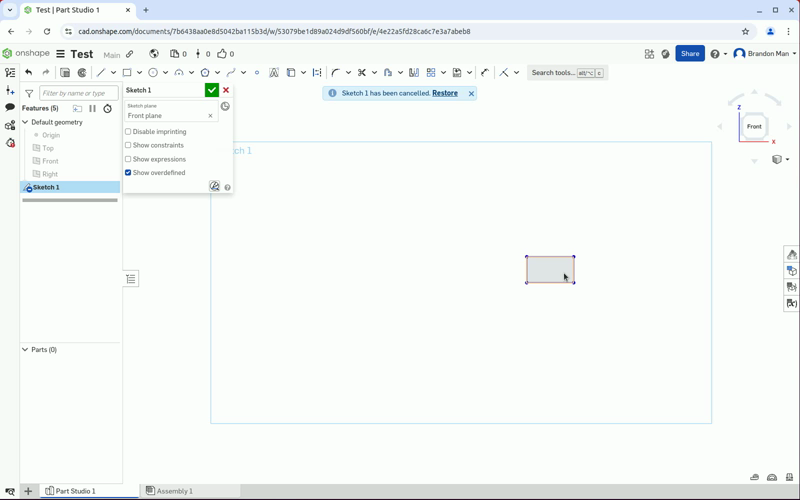
scroll(6)
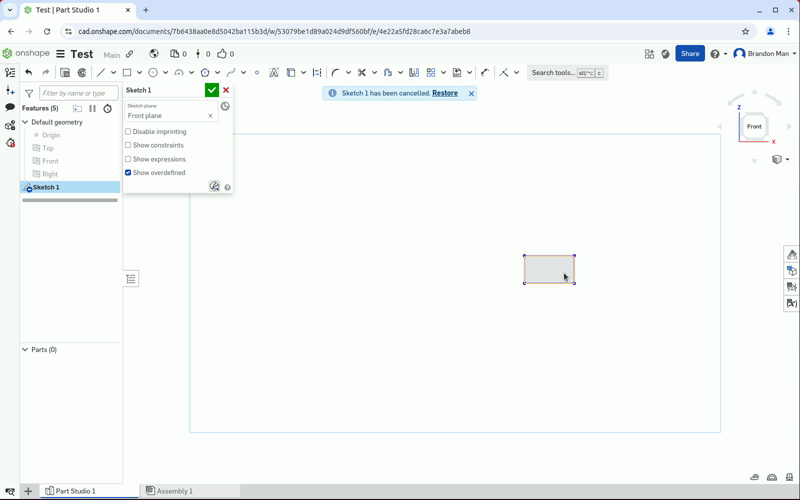
scroll(6)
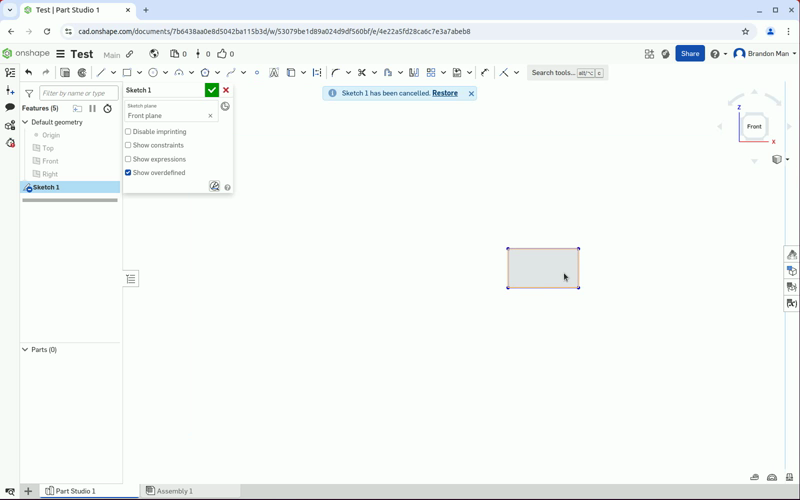
scroll(6)
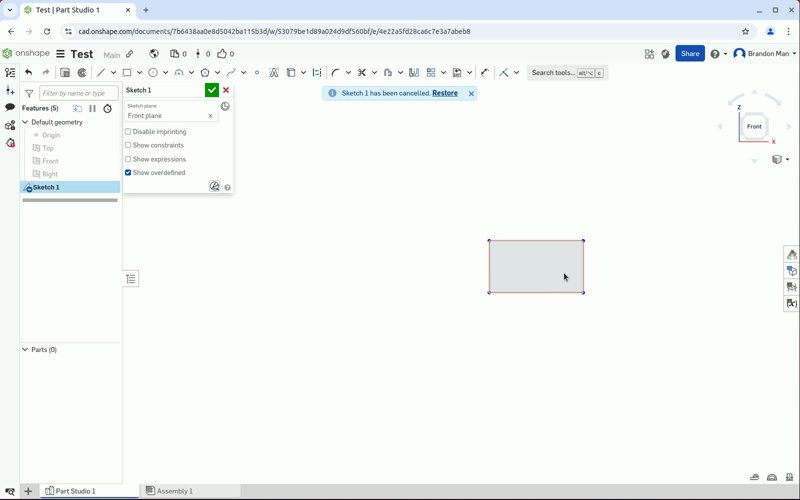
scroll(6)
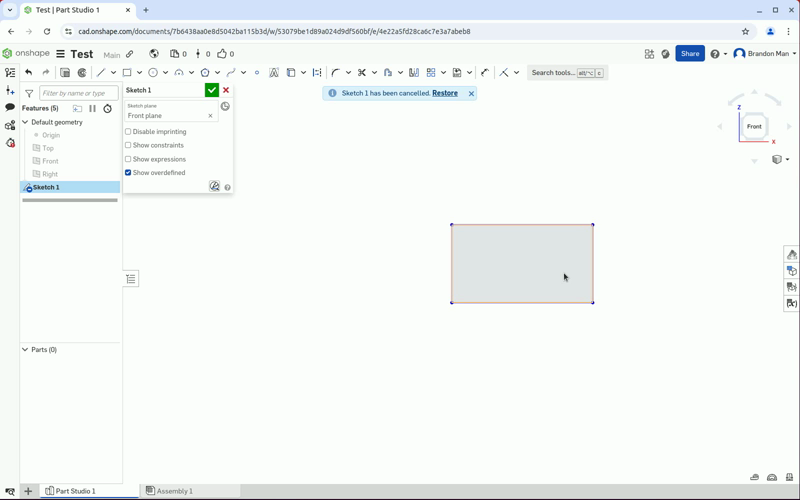
scroll(6)
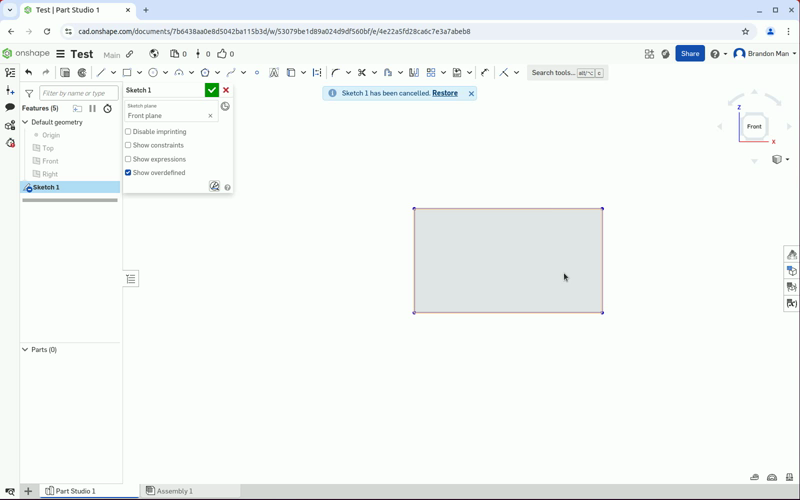
scroll(6)
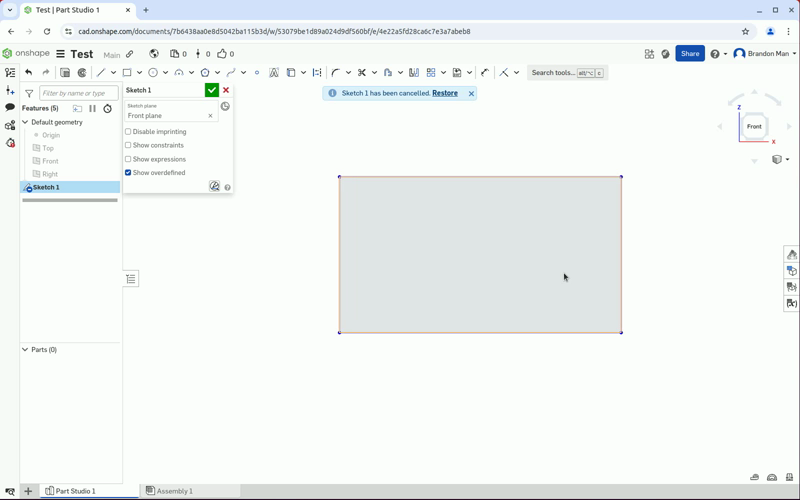
scroll(6)
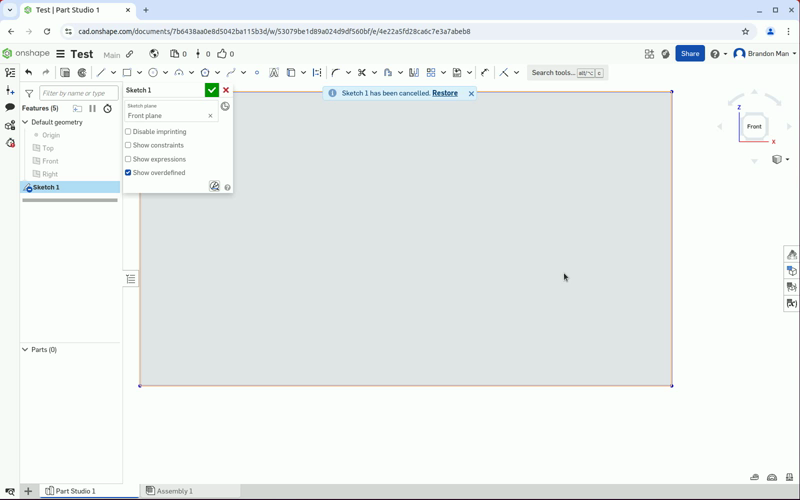
click(564, 272)
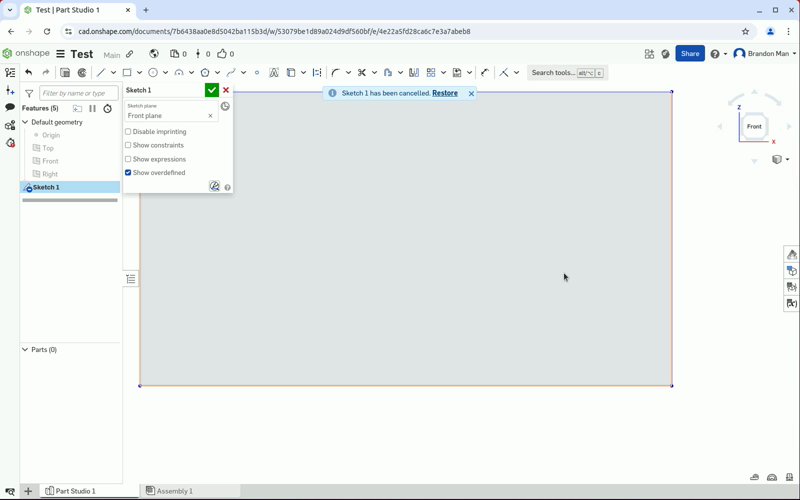
scroll(-6)
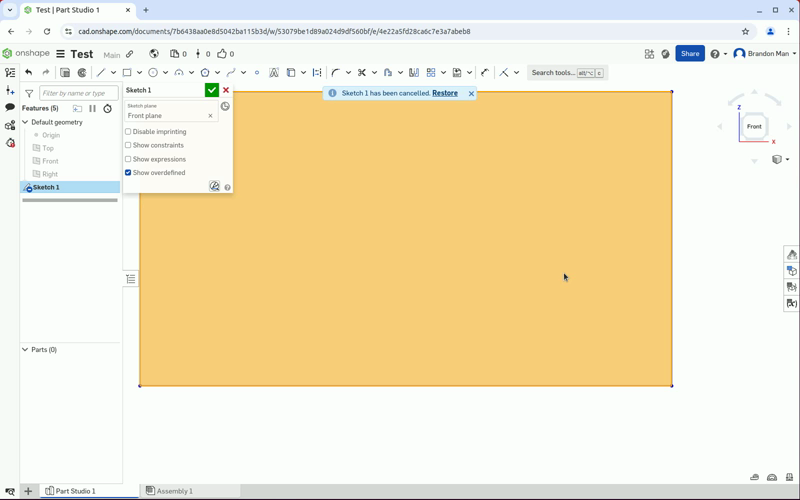
scroll(-6)
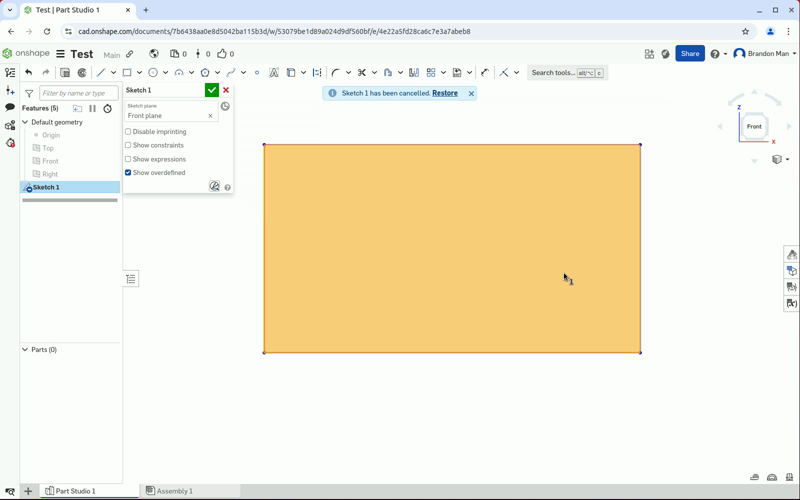
scroll(-6)
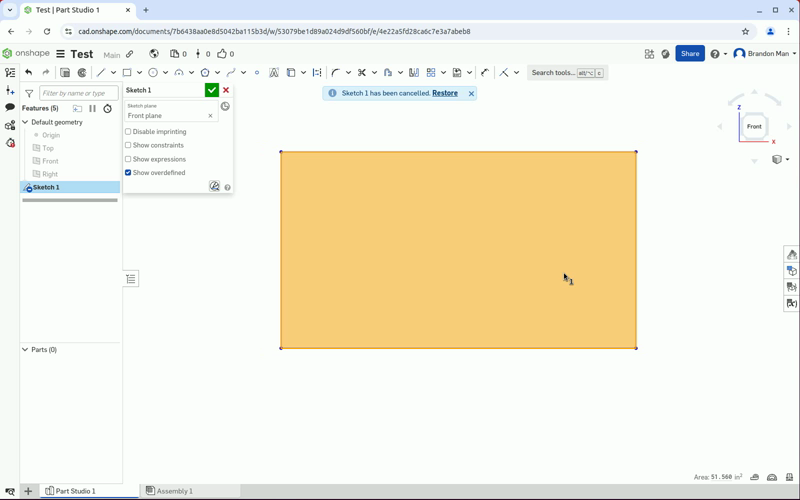
scroll(-6)
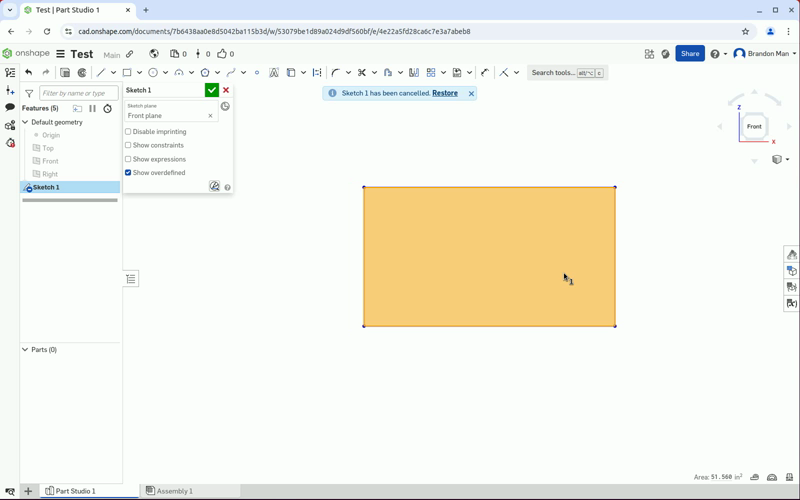
scroll(-6)
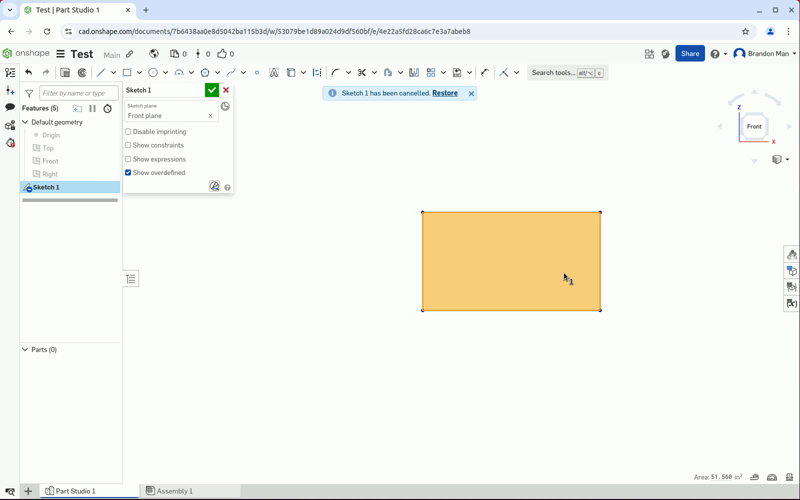
scroll(-6)
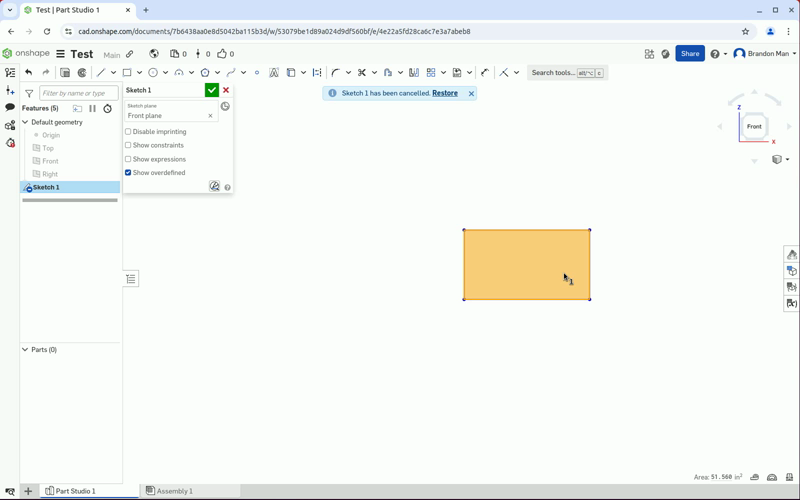
scroll(-6)
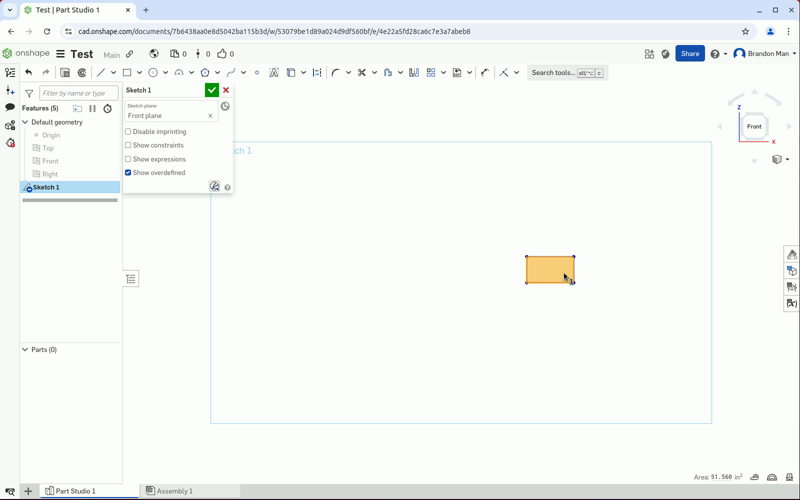
mouse_move(73, 352)
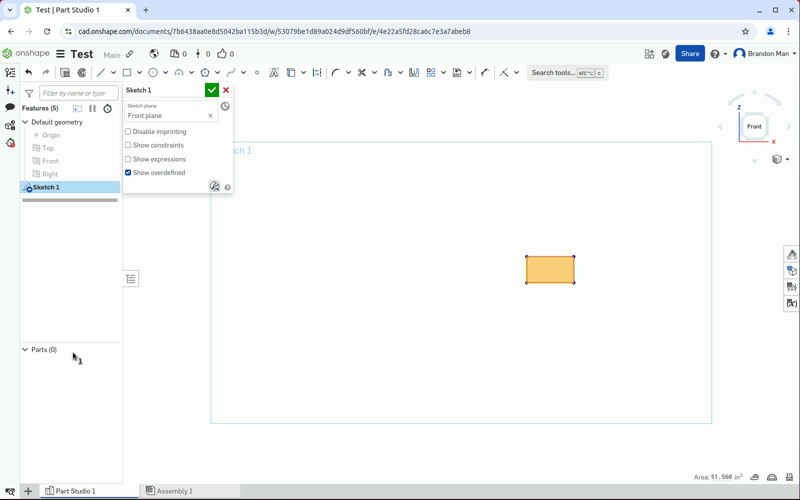
key(shift+y)
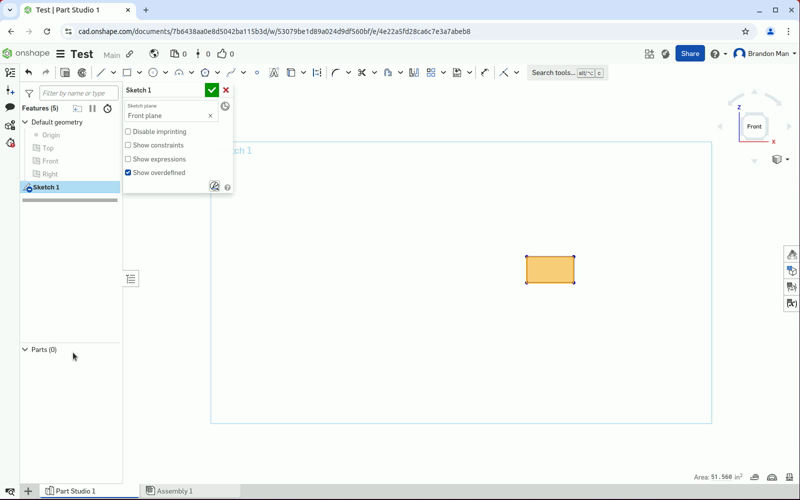
key(shift+e)
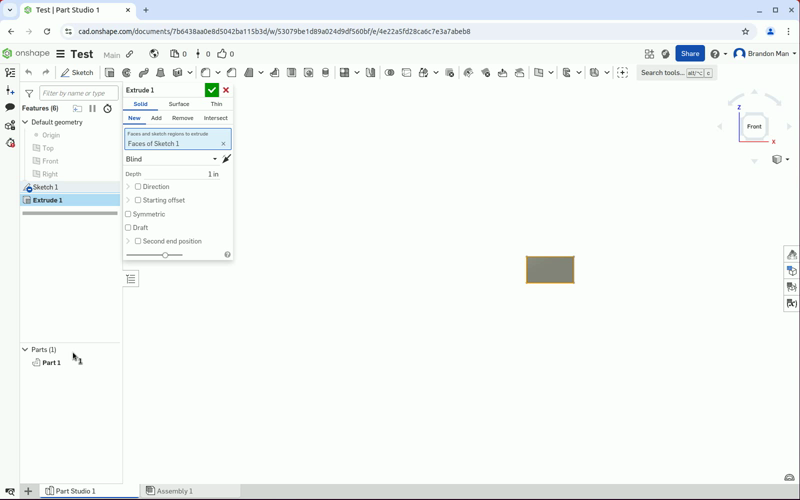
mouse_move(143, 106)
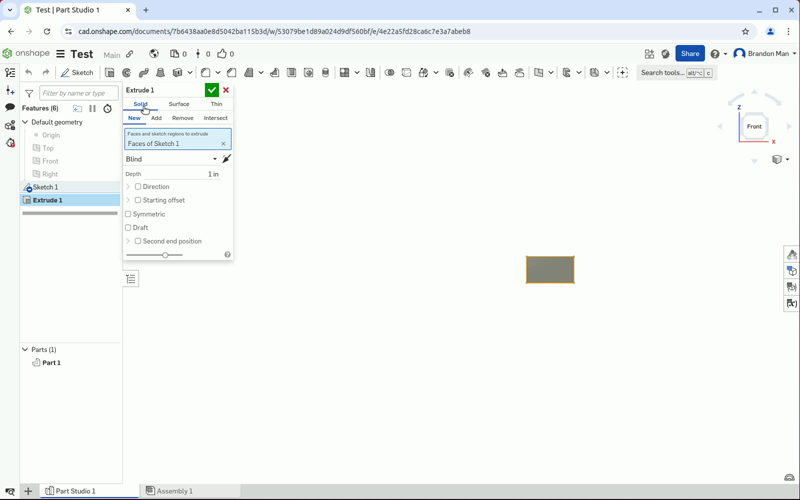
click(143, 106)
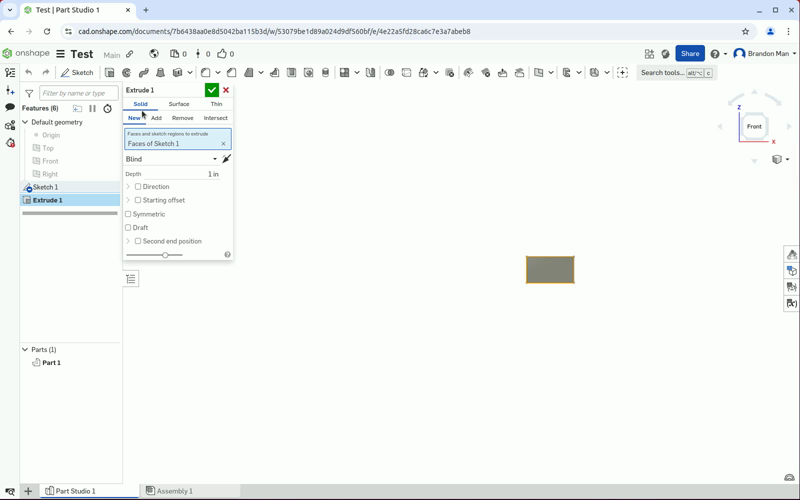
mouse_move(137, 120)
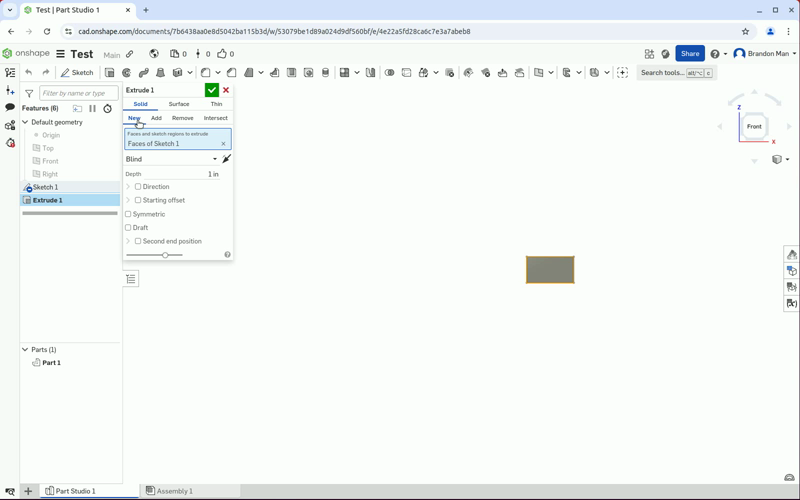
click(137, 120)
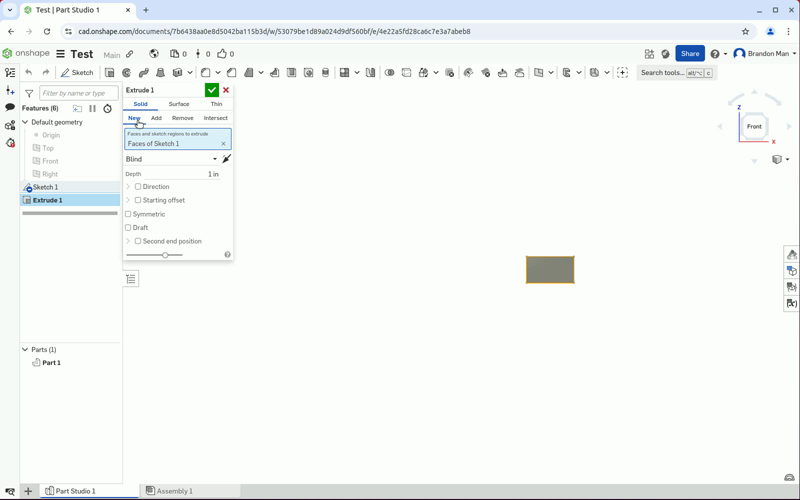
key(tab, 4)
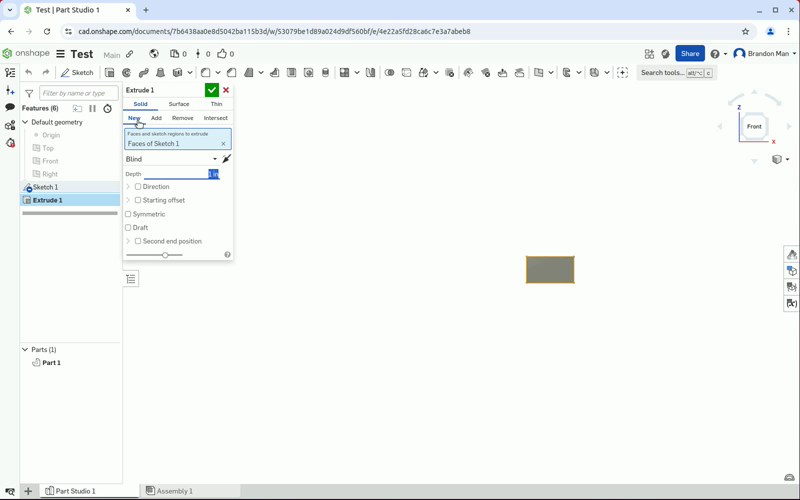
text(-19.498)
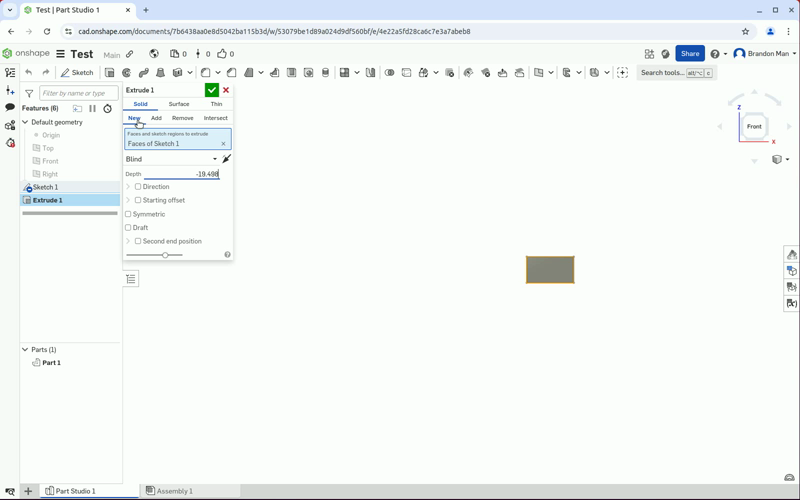
key(enter)
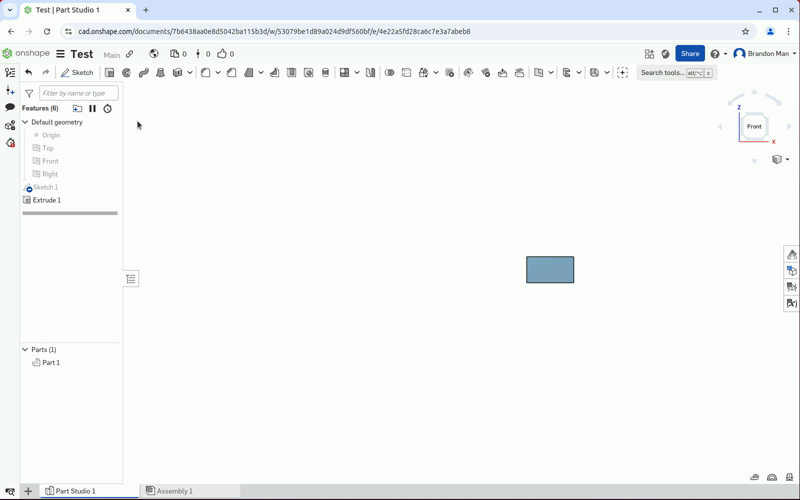
key(shift+h)
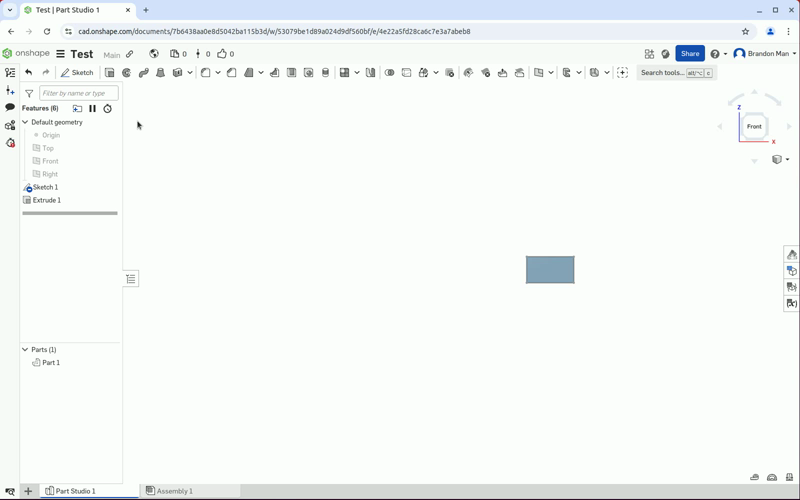
key(shift+h)
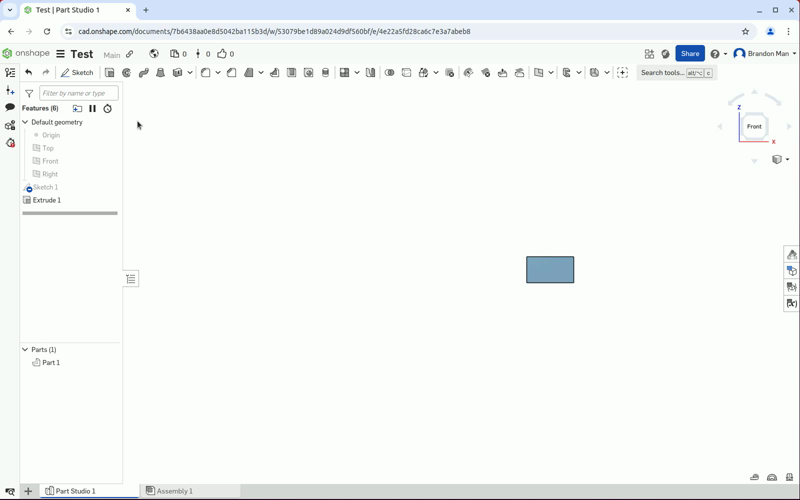
mouse_move(73, 189)
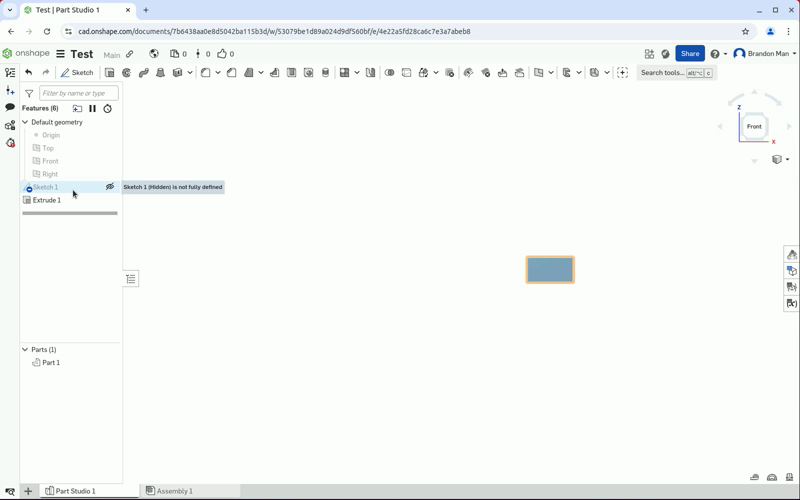
click(73, 189)
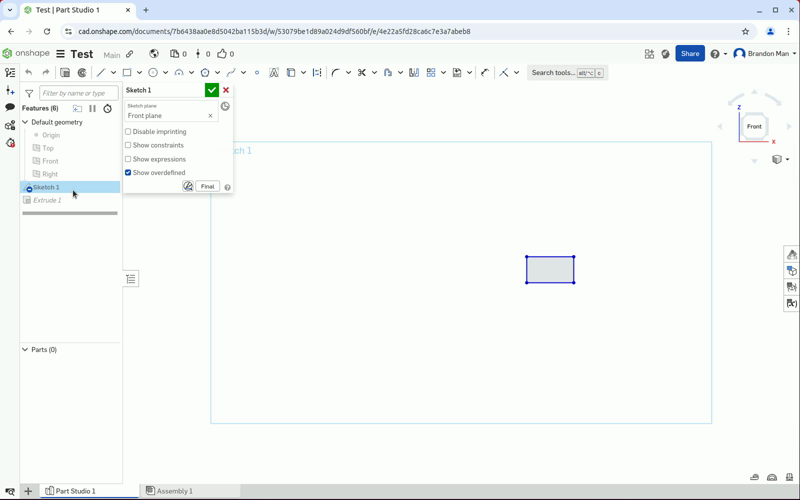
mouse_move(229, 92)
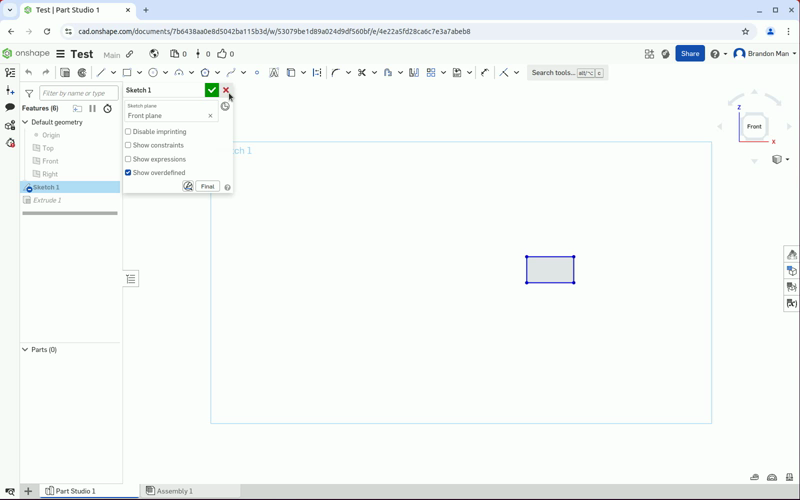
click(229, 92)
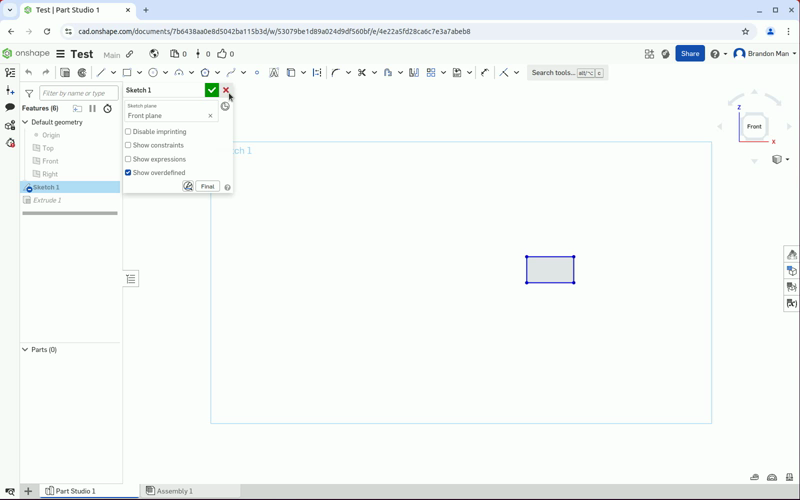
key(shift+s)
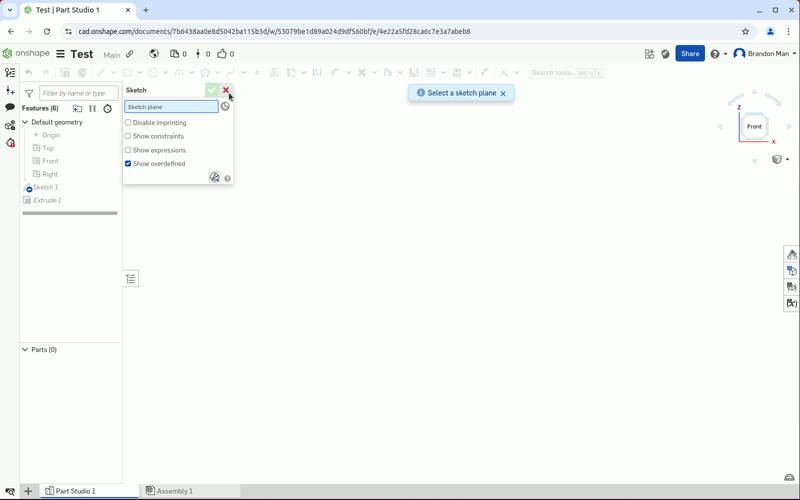
mouse_move(73, 163)
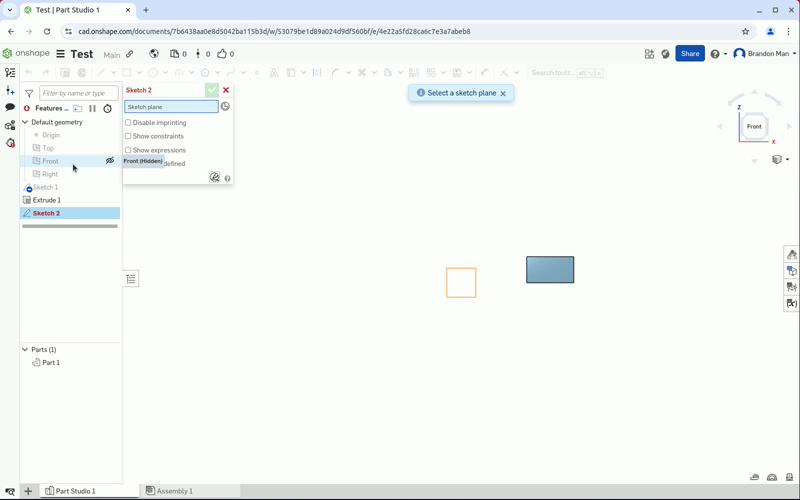
click(73, 163)
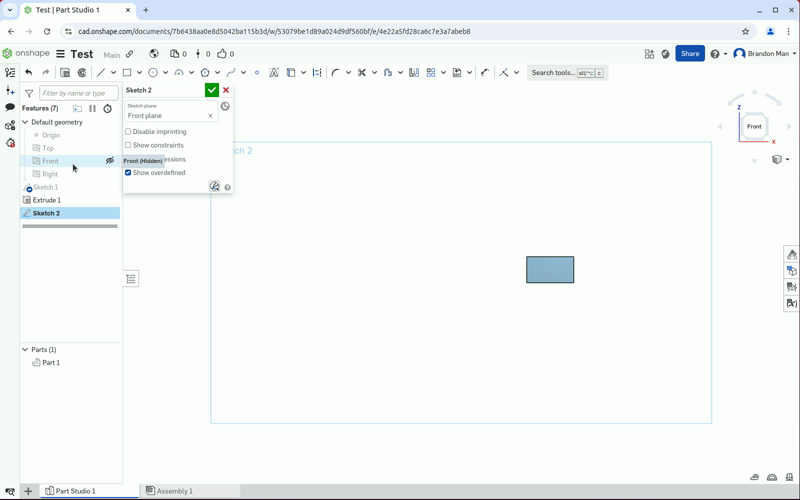
mouse_move(73, 352)
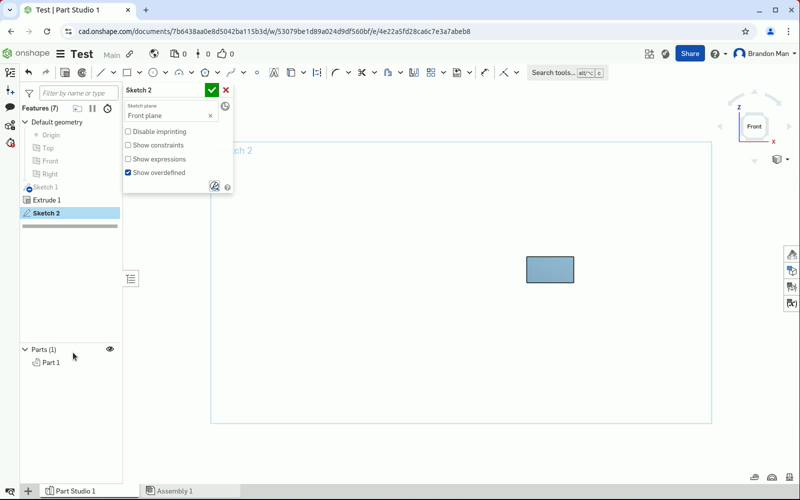
key(y)
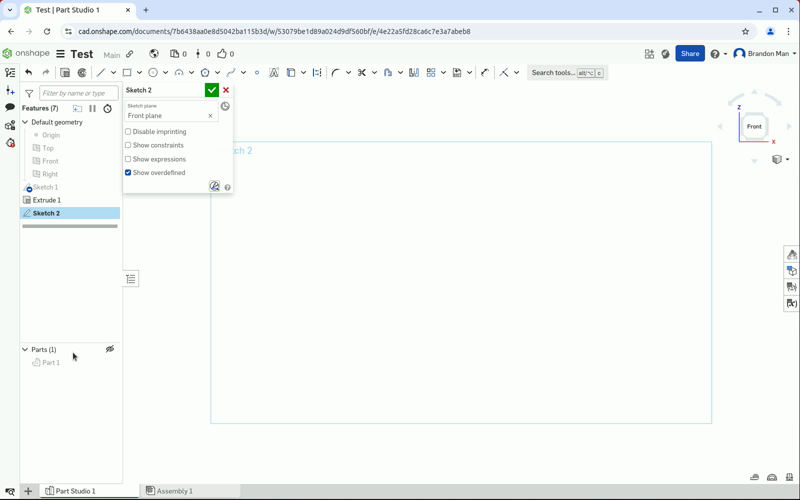
key(l)
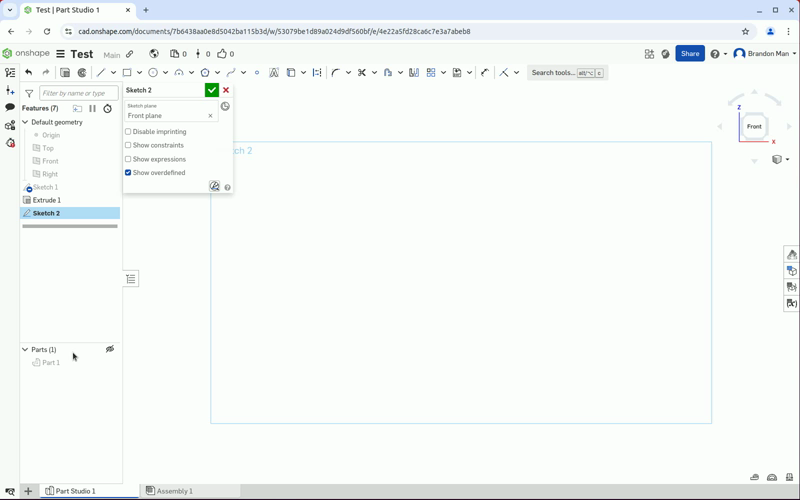
key_down(shift)
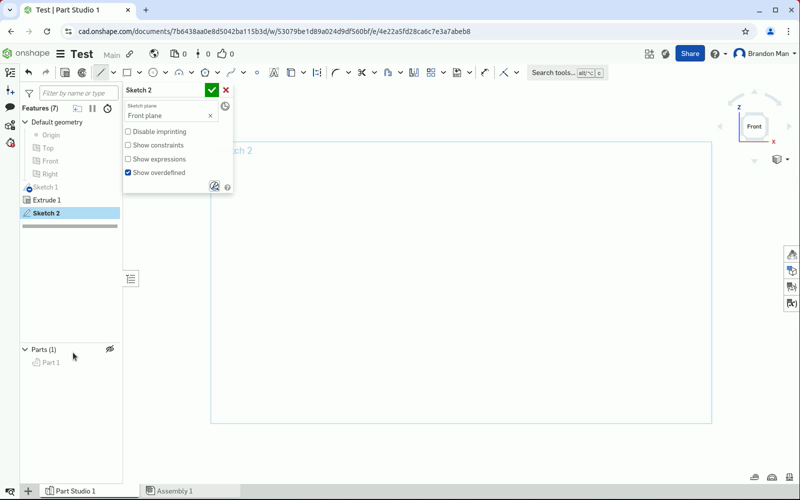
mouse_move(348, 282)
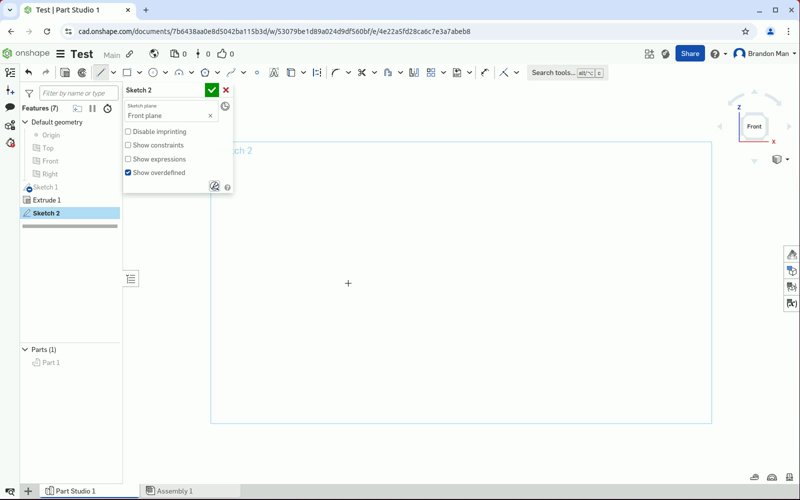
click(348, 282)
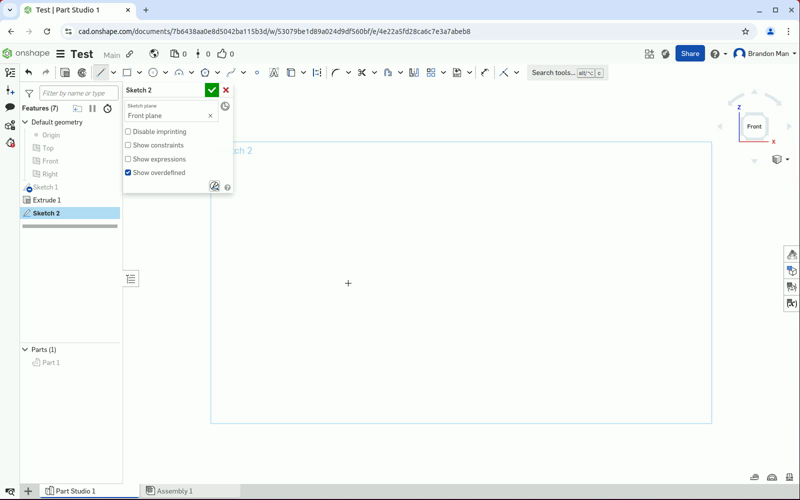
key_up(shift)
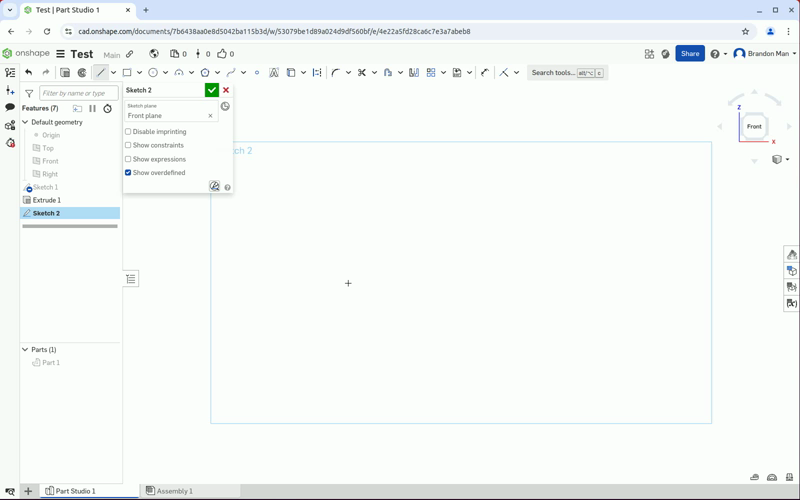
key_down(shift)
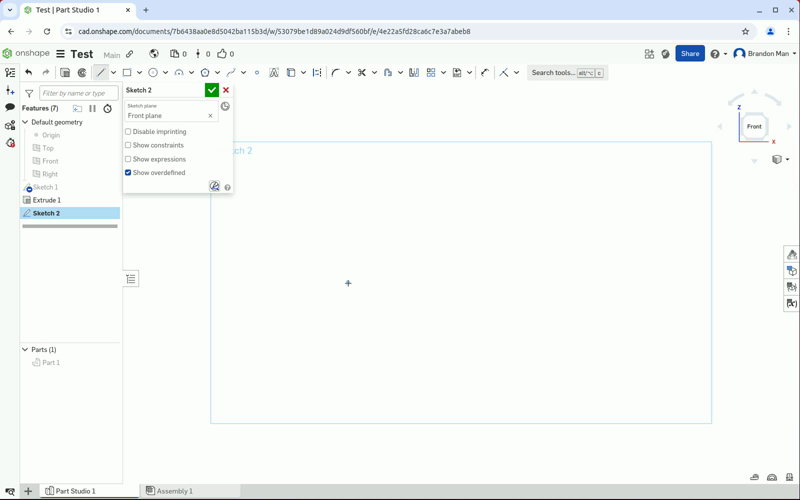
mouse_move(378, 282)
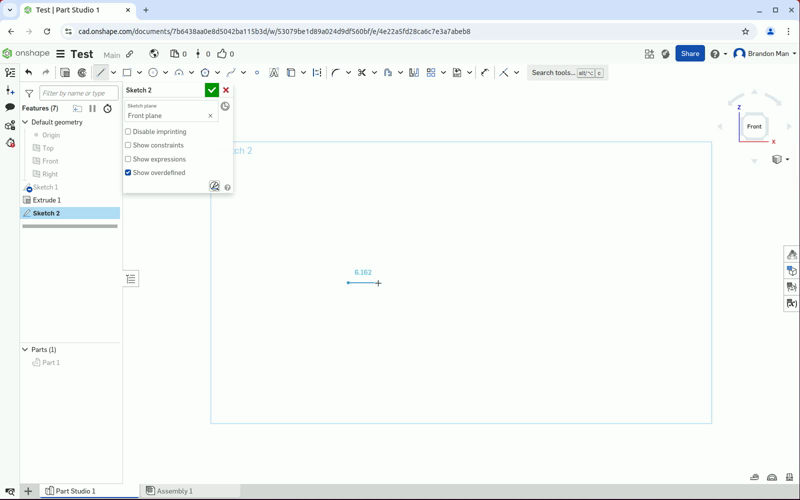
mouse_move(395, 282)
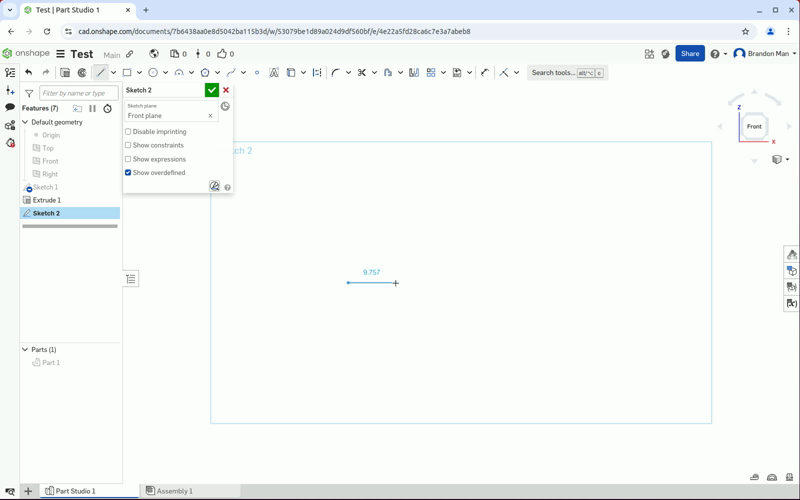
click(395, 282)
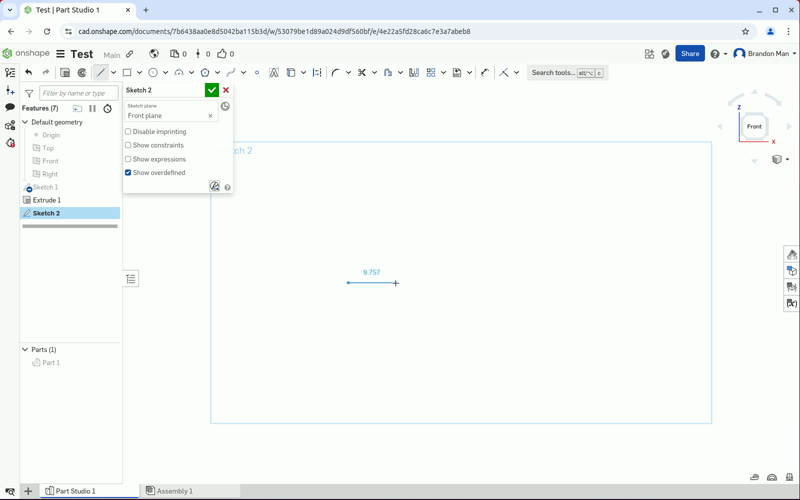
key_up(shift)
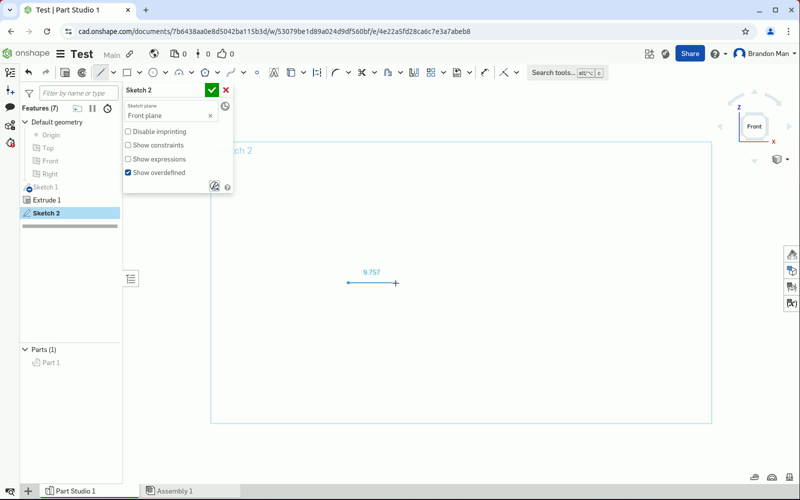
key_down(shift)
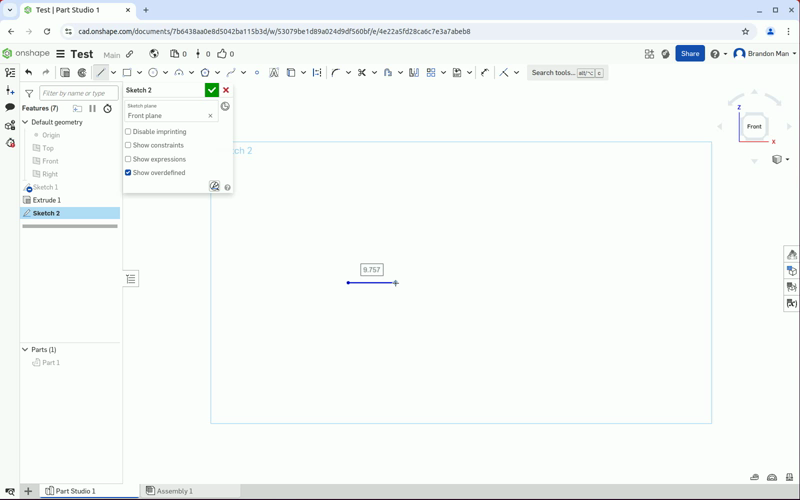
mouse_move(425, 282)
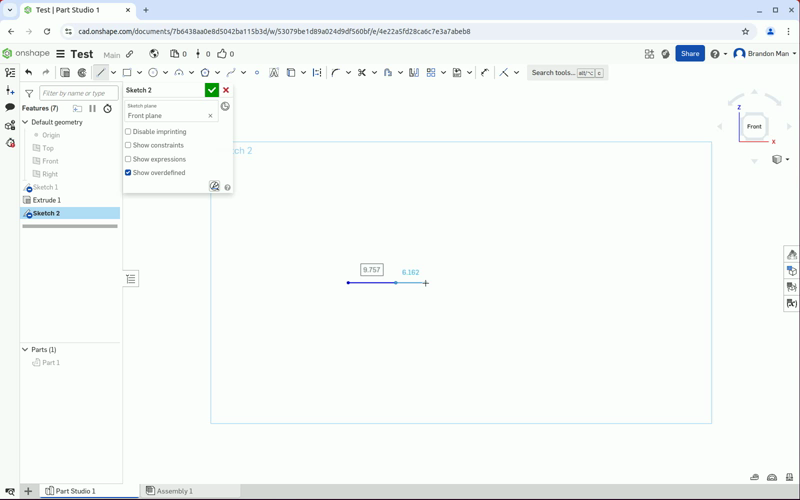
mouse_move(395, 256)
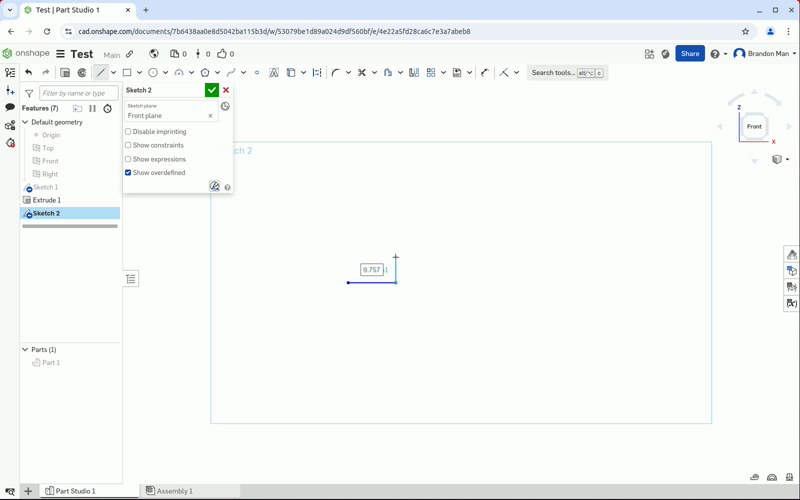
click(395, 256)
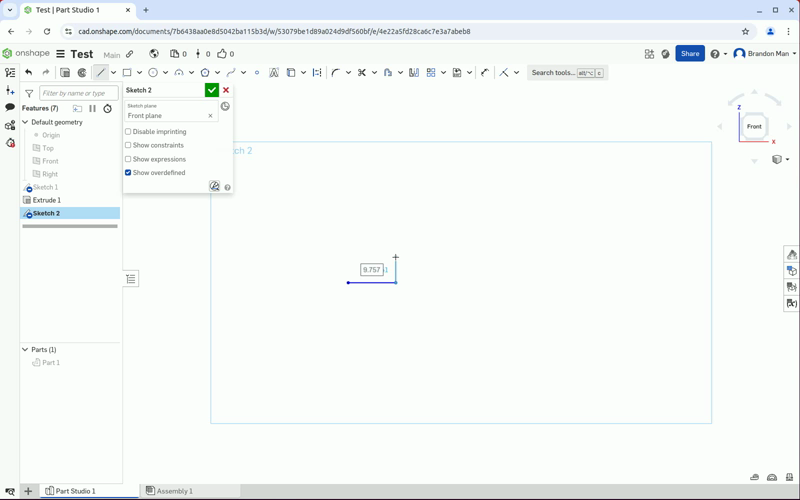
key_up(shift)
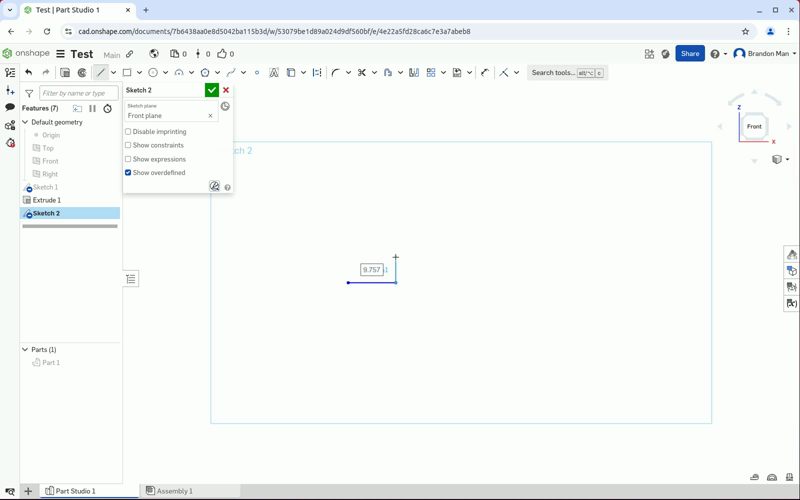
key_down(shift)
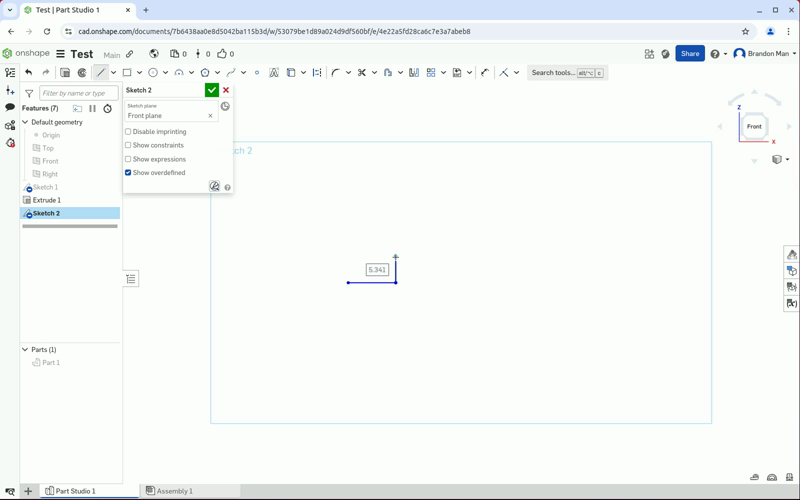
mouse_move(425, 256)
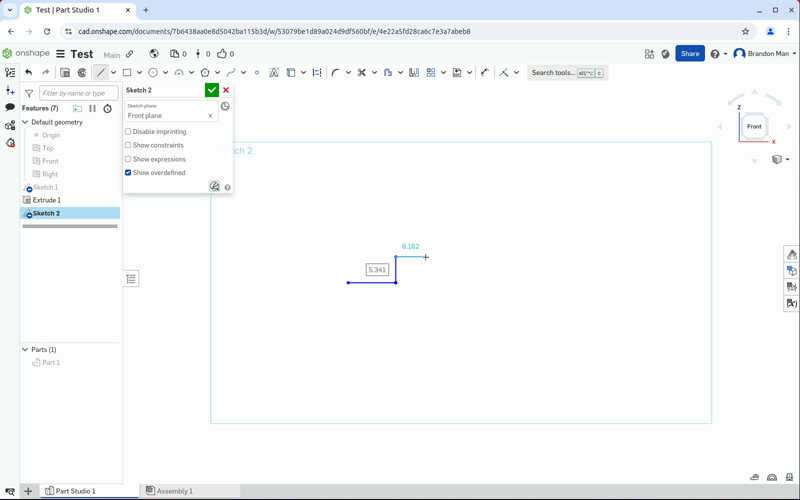
mouse_move(348, 256)
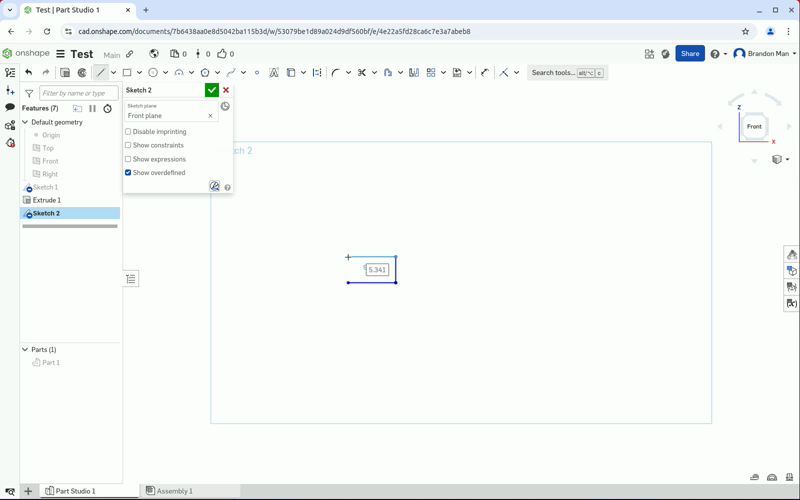
click(348, 256)
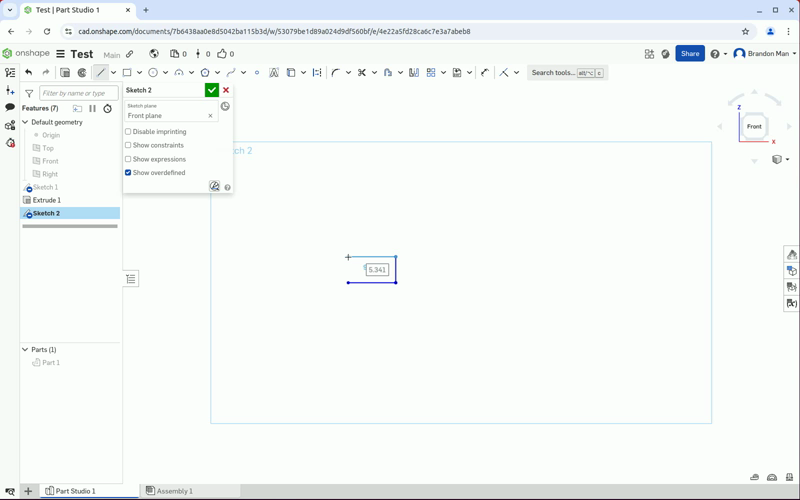
key_up(shift)
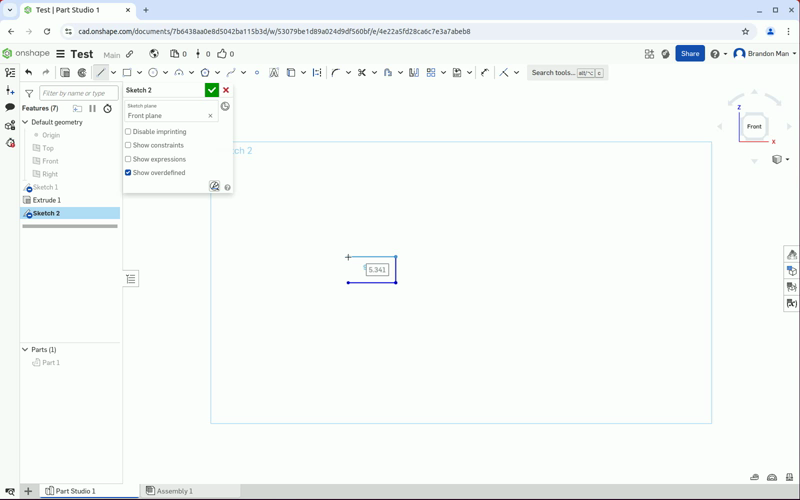
mouse_move(378, 256)
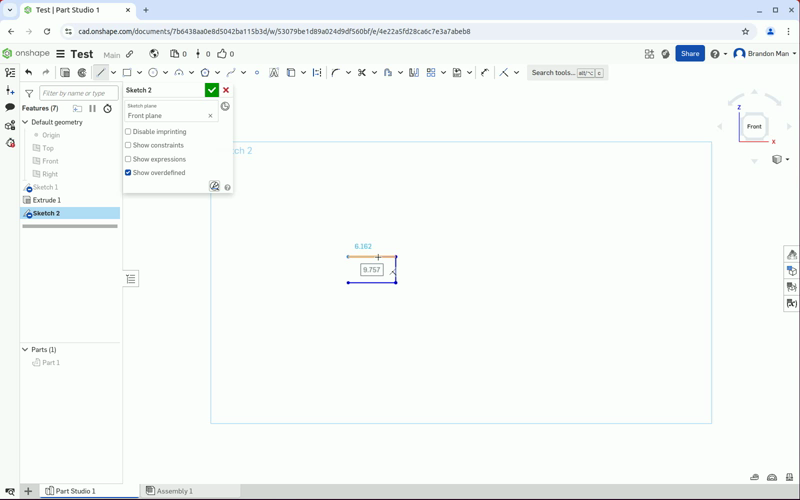
key_down(shift)
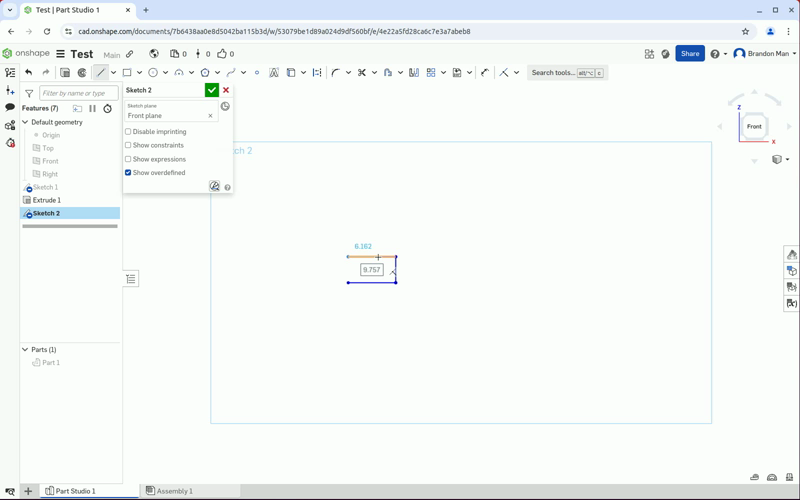
mouse_move(348, 282)
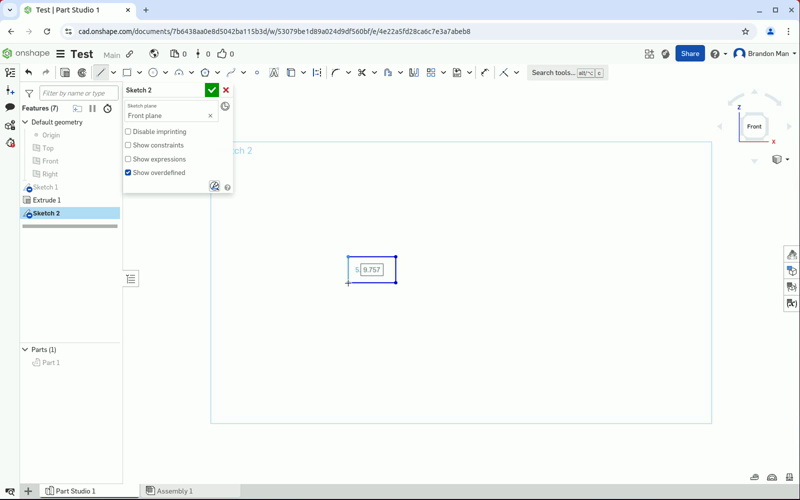
key_up(shift)
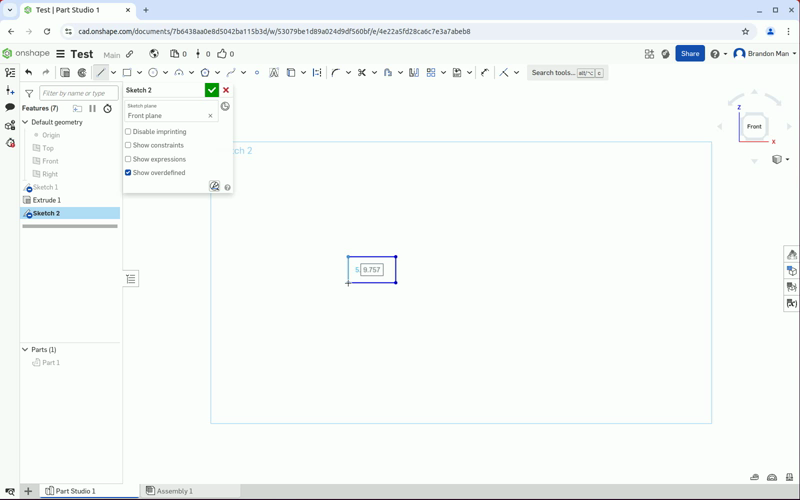
click(348, 282)
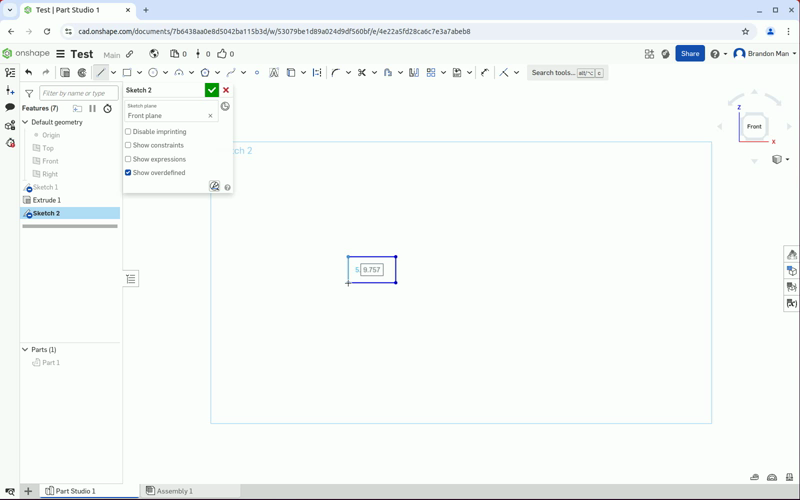
key(esc)
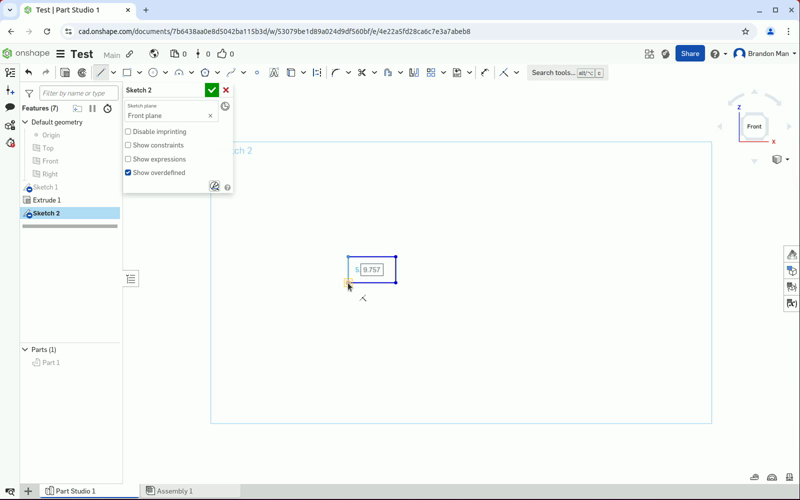
mouse_move(354, 263)
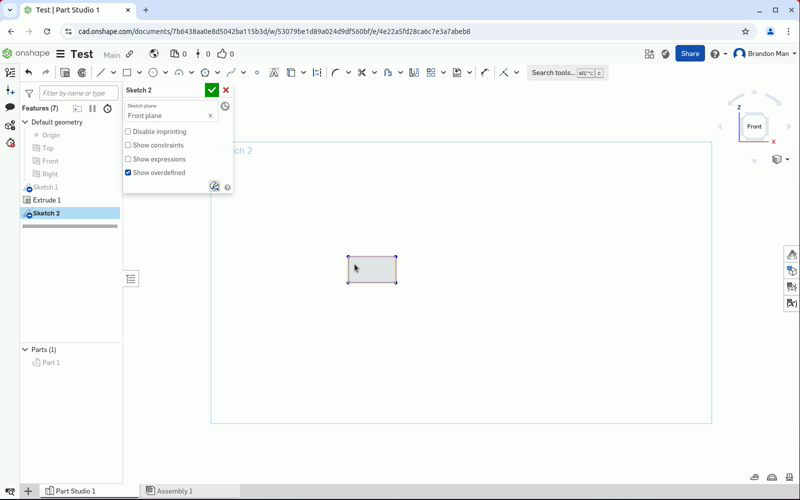
scroll(6)
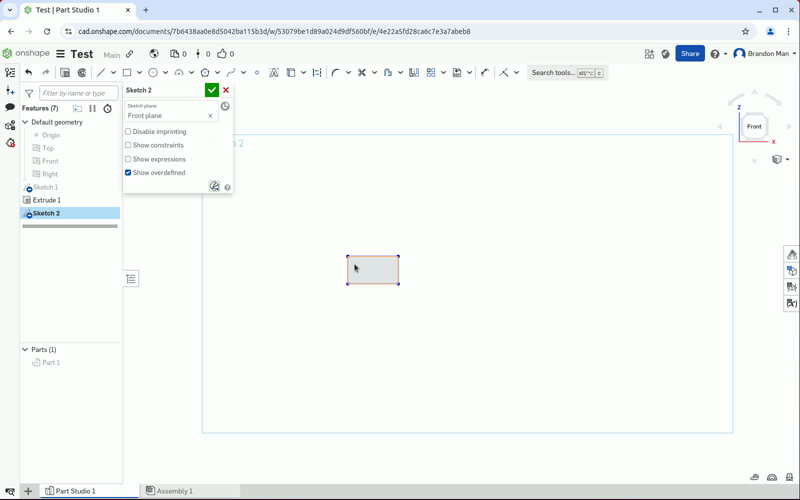
scroll(6)
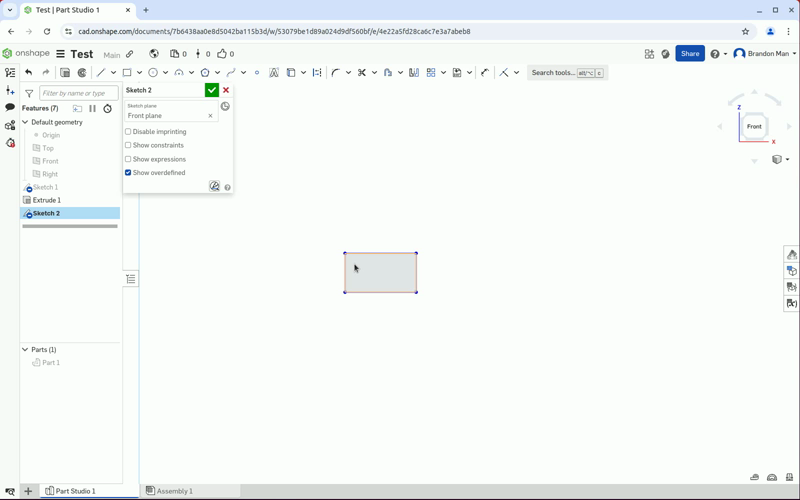
scroll(6)
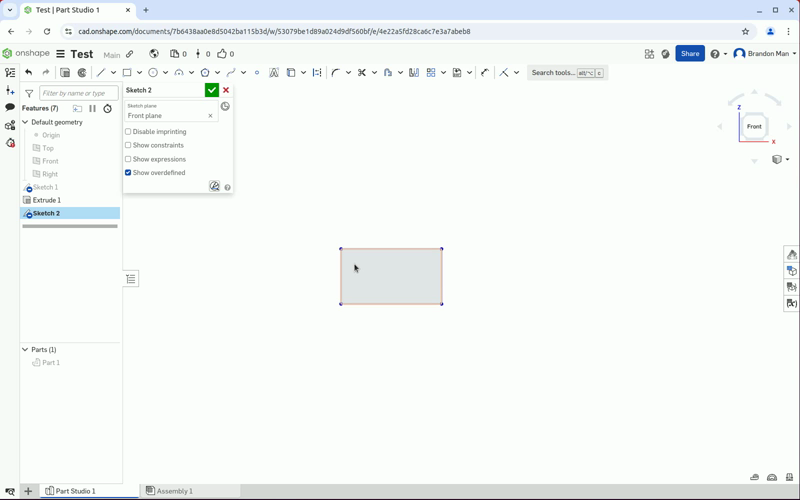
scroll(6)
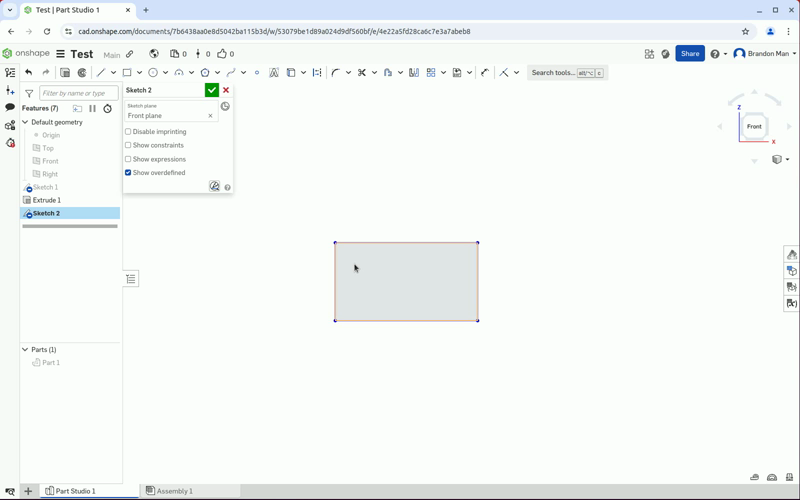
scroll(6)
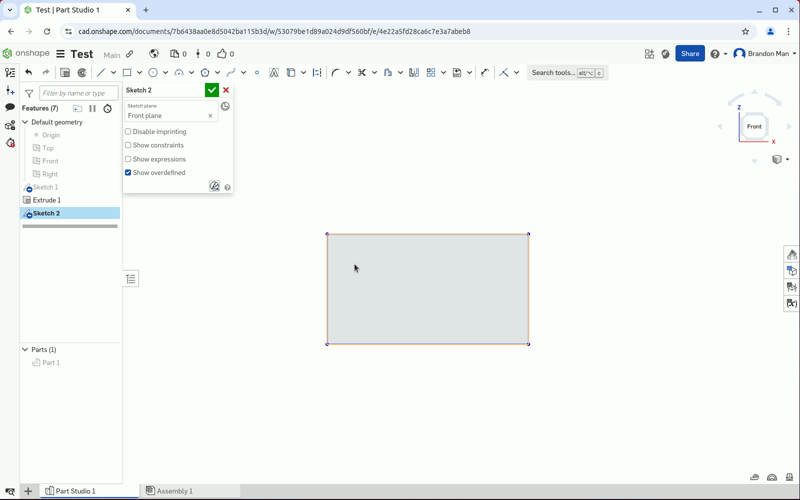
scroll(6)
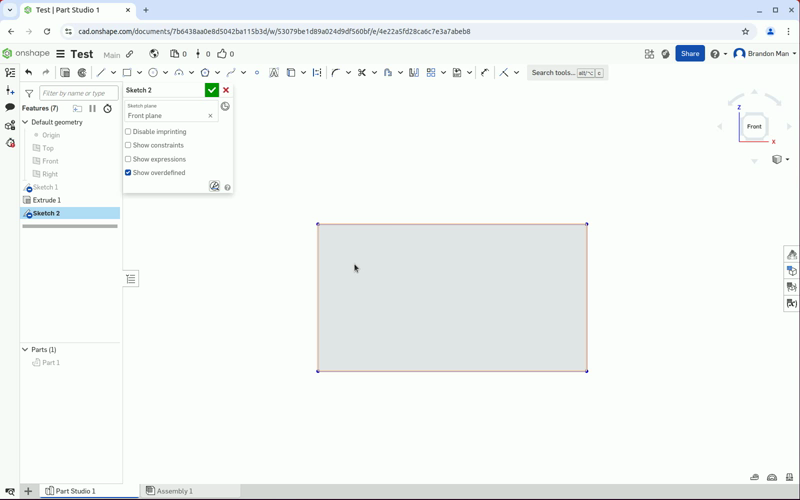
scroll(6)
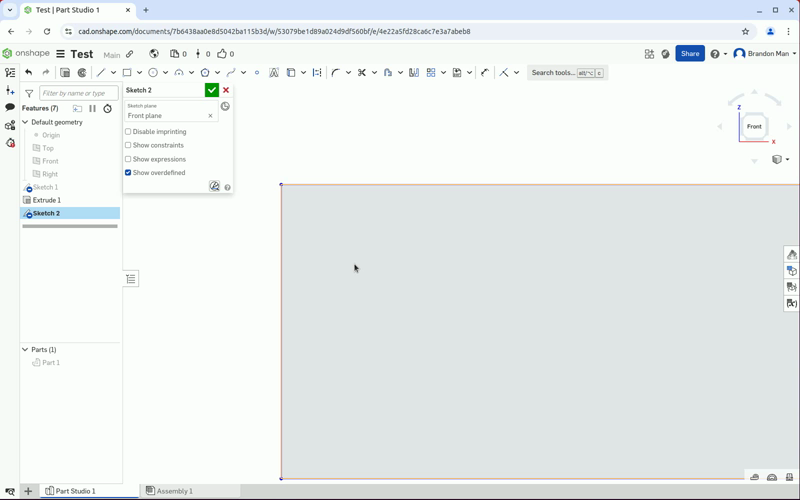
click(354, 263)
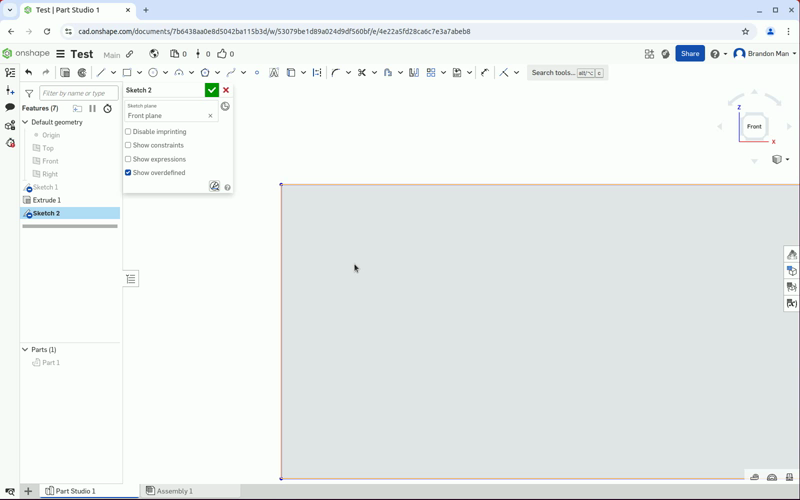
scroll(-6)
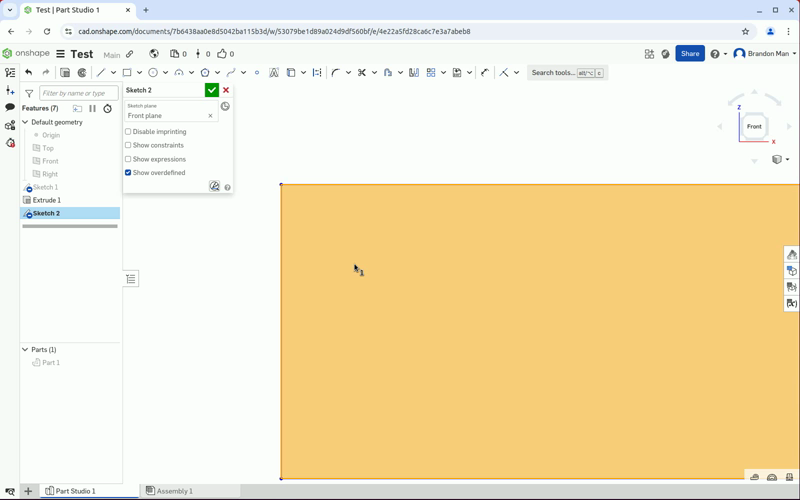
scroll(-6)
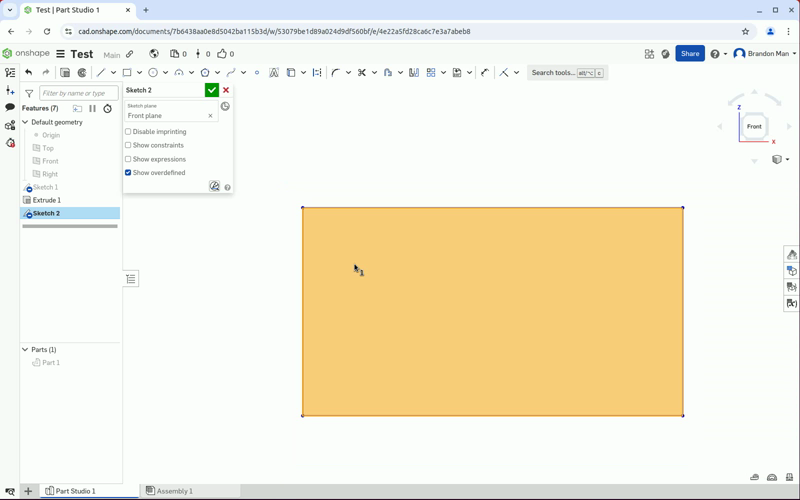
scroll(-6)
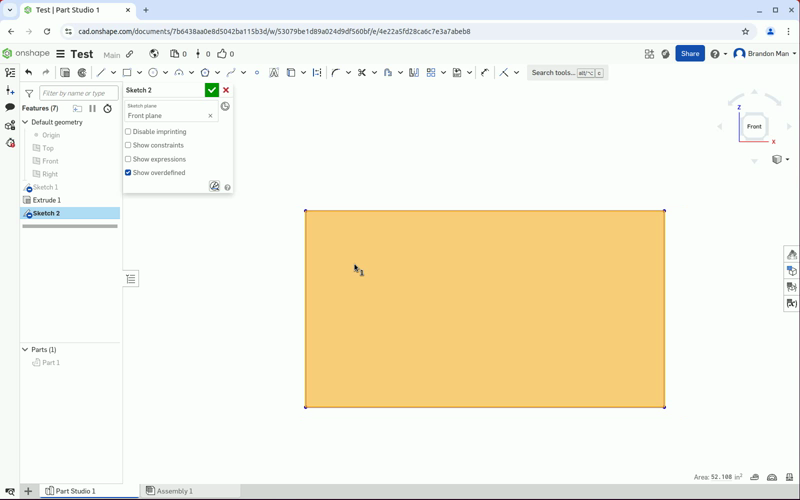
scroll(-6)
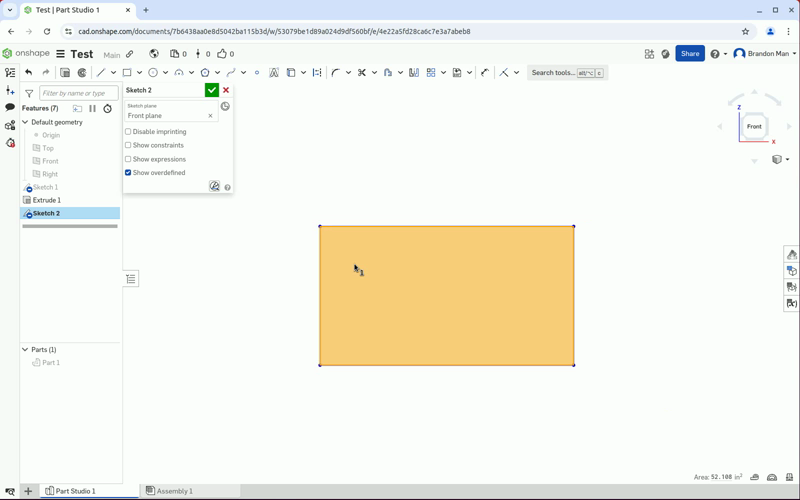
scroll(-6)
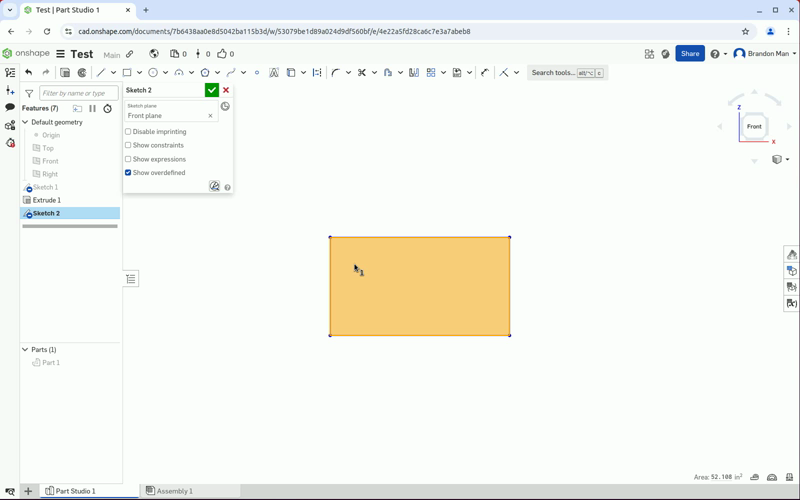
scroll(-6)
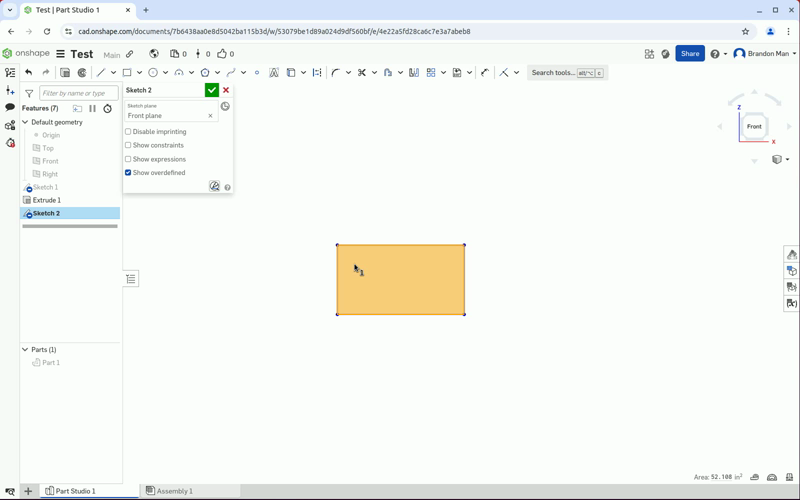
scroll(-6)
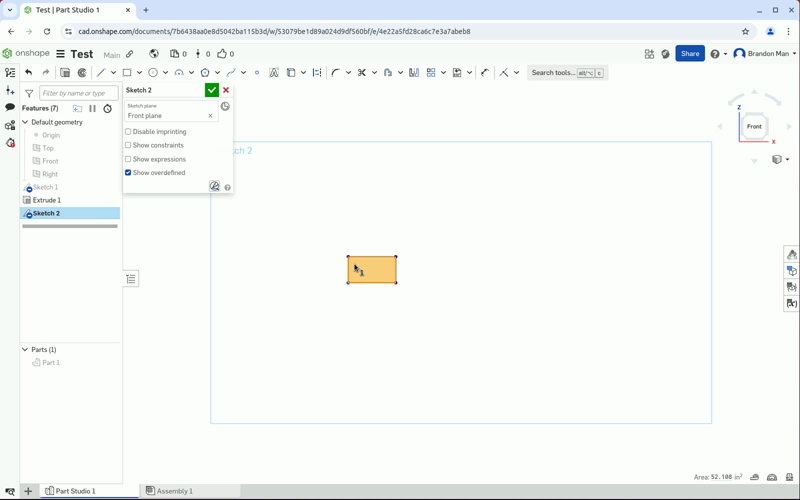
mouse_move(73, 352)
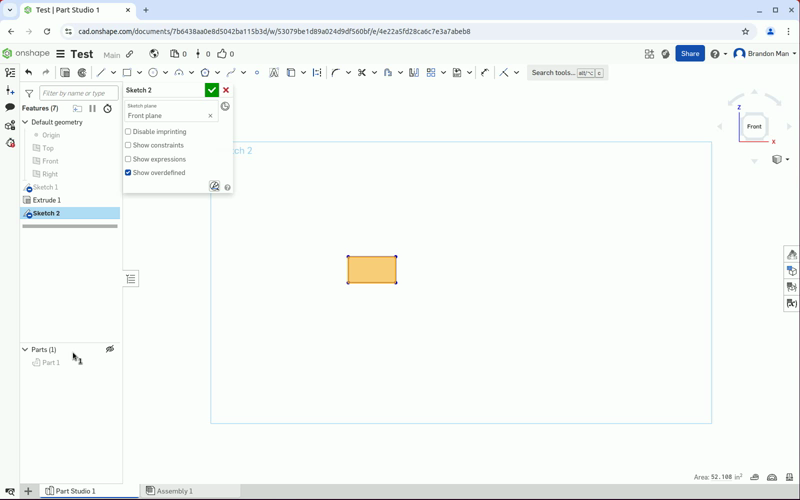
key(shift+y)
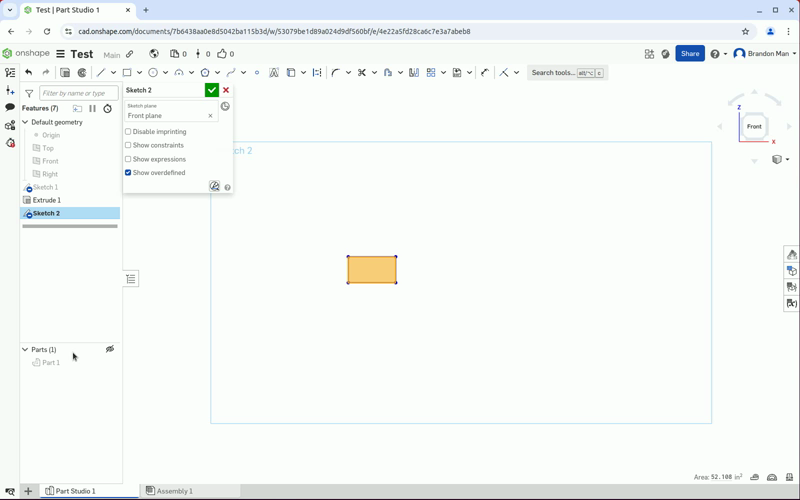
key(shift+e)
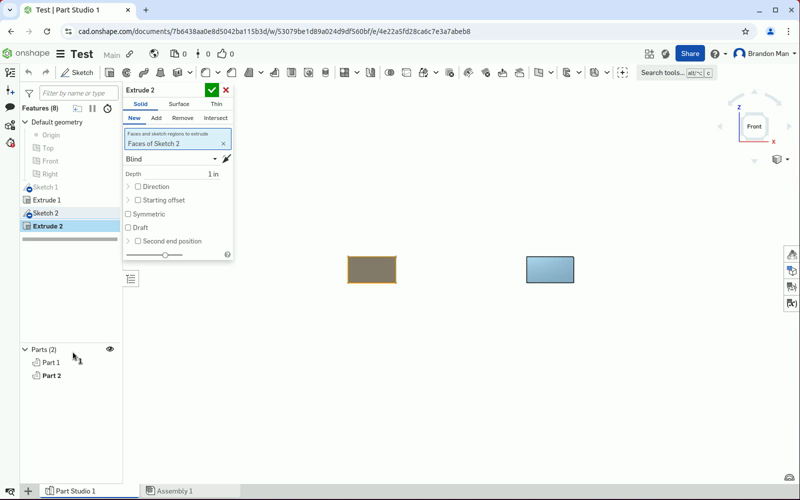
mouse_move(143, 106)
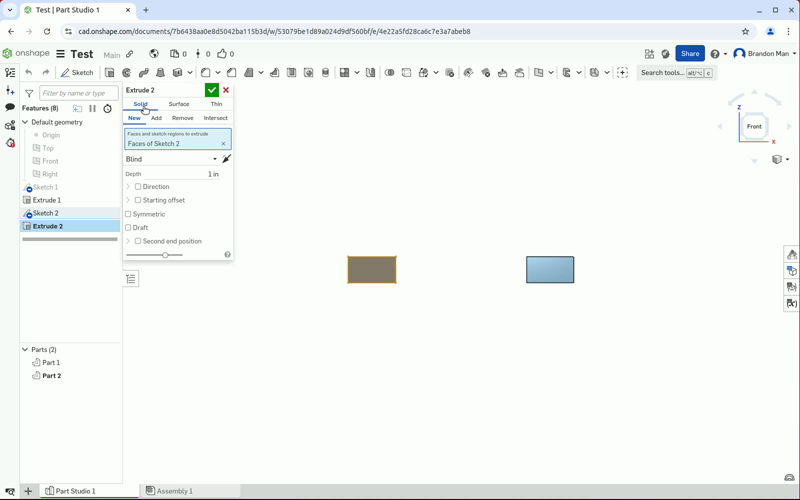
click(143, 106)
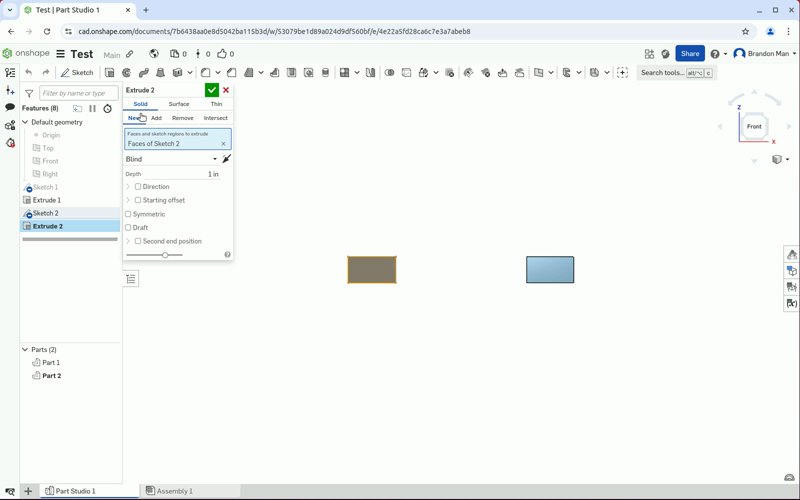
mouse_move(137, 120)
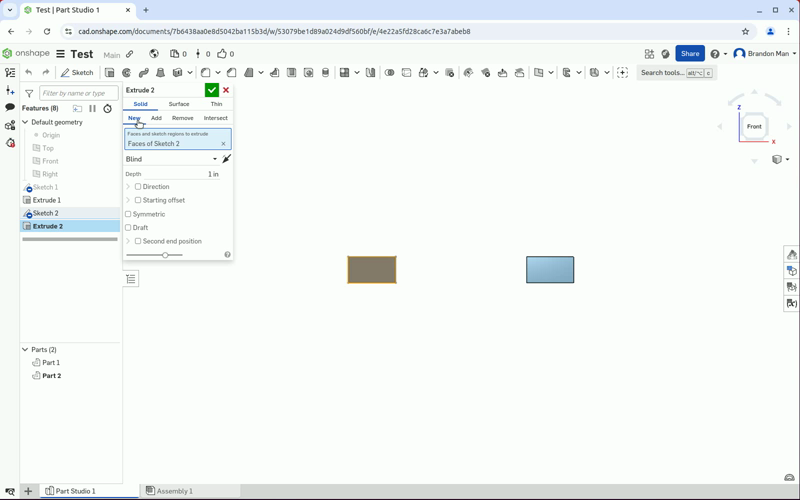
click(137, 120)
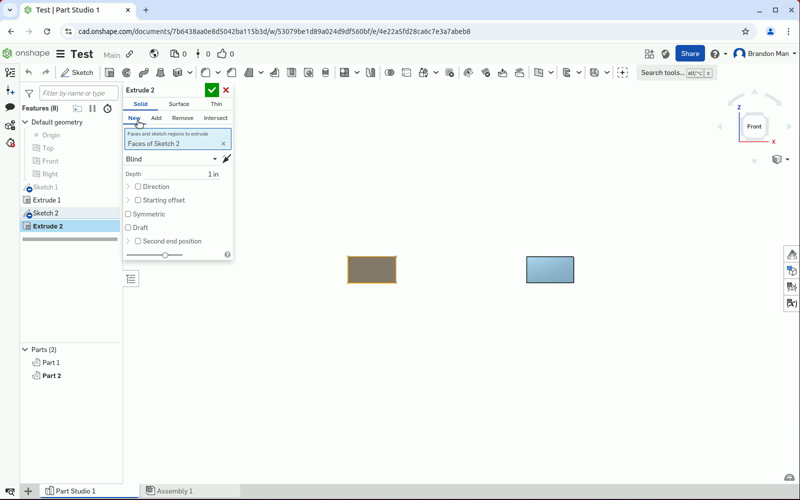
key(tab, 4)
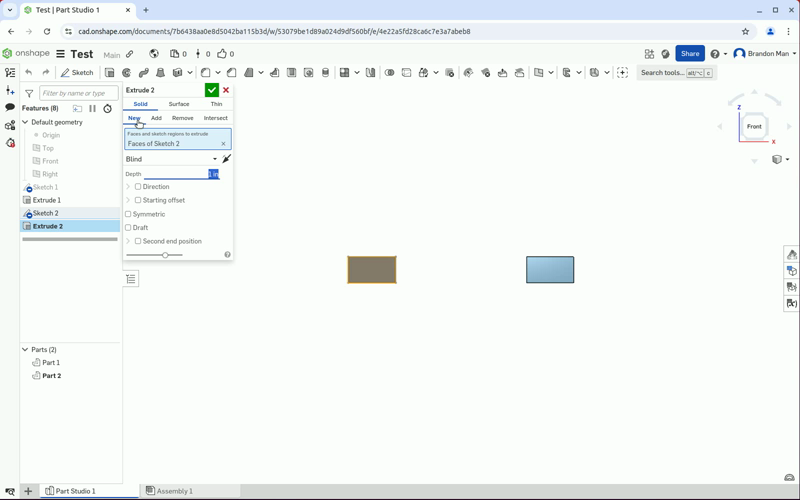
text(-19.498)
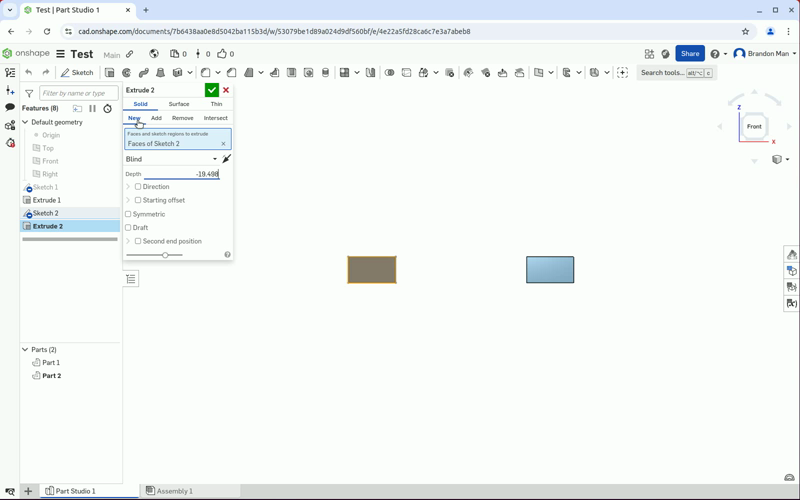
key(enter)
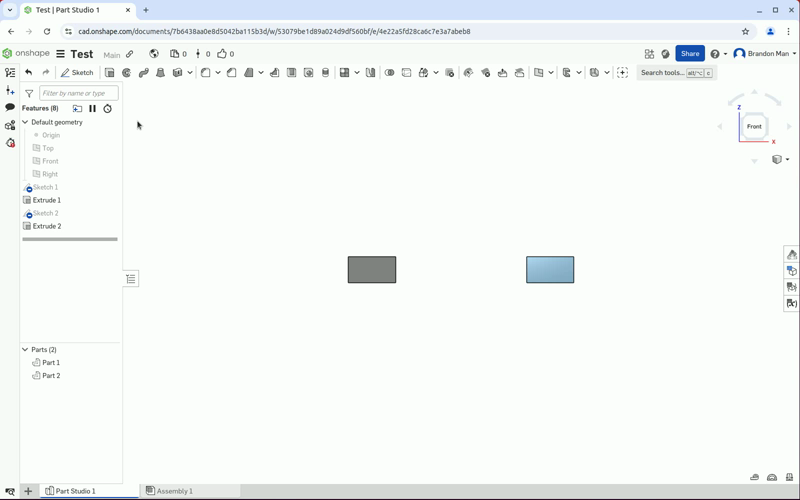
key(shift+h)
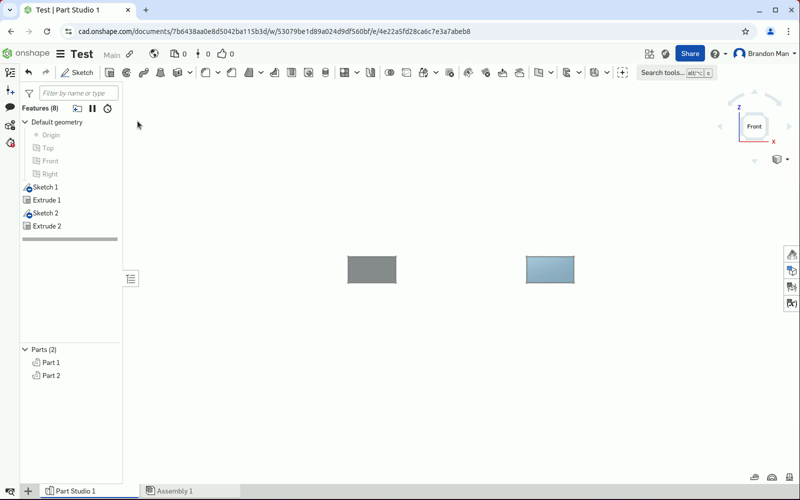
key(shift+h)
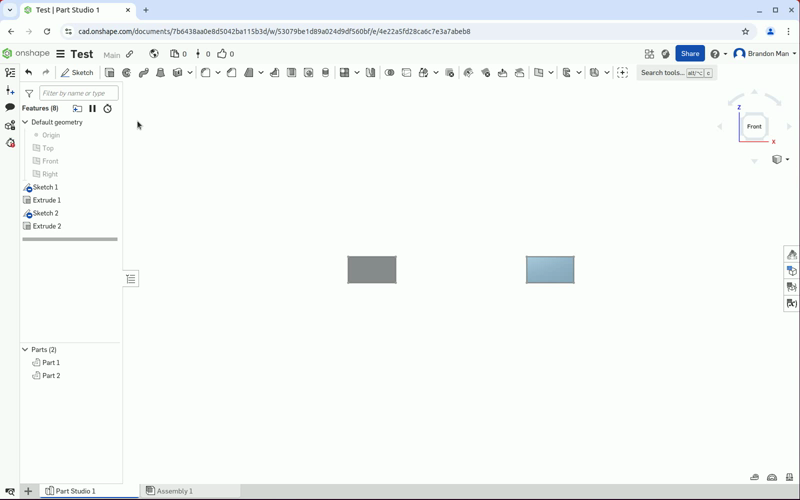
key(shift+7)
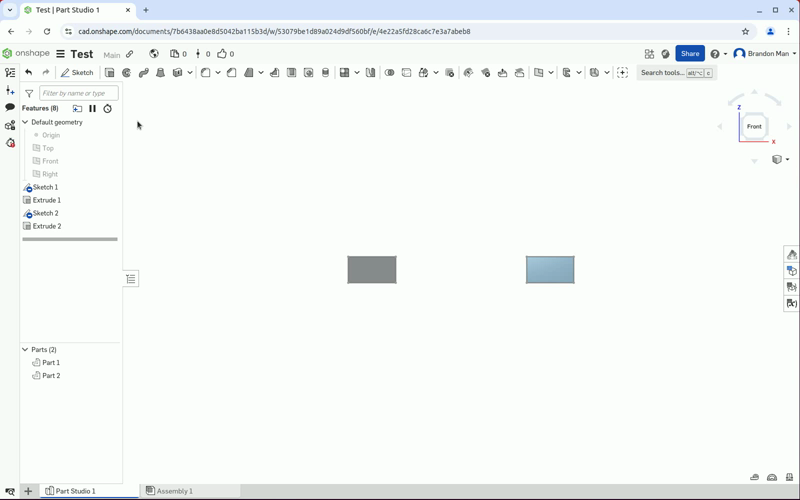
key(left, 2)
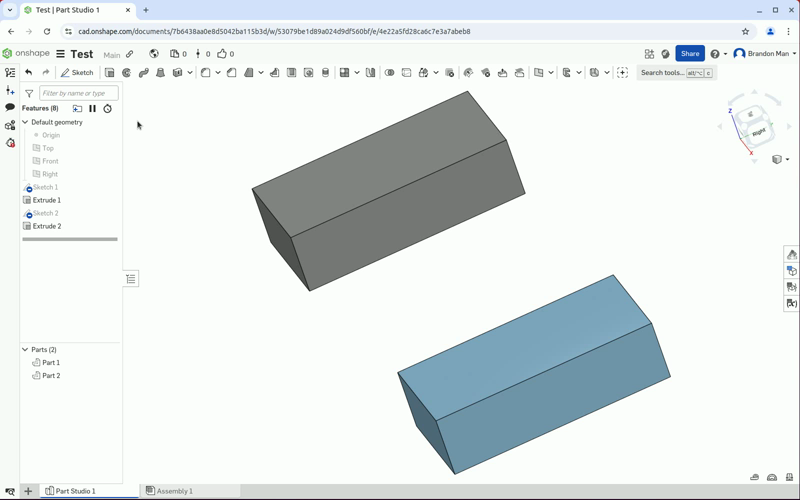
key(down, 2)
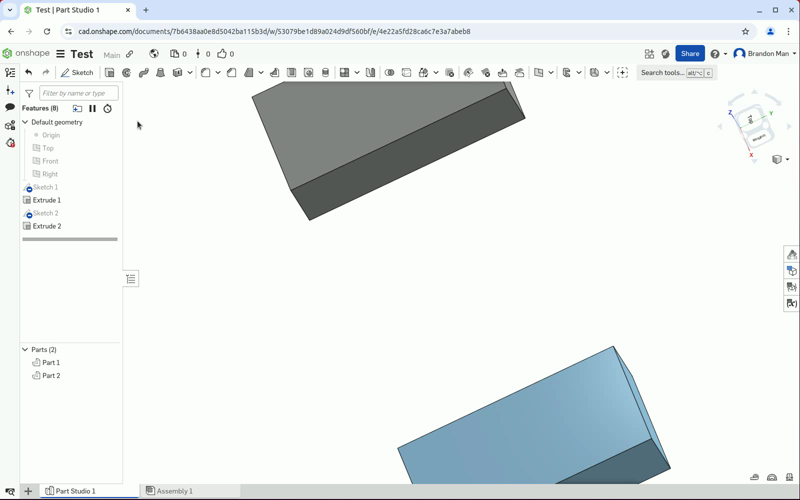
key(up, 2)
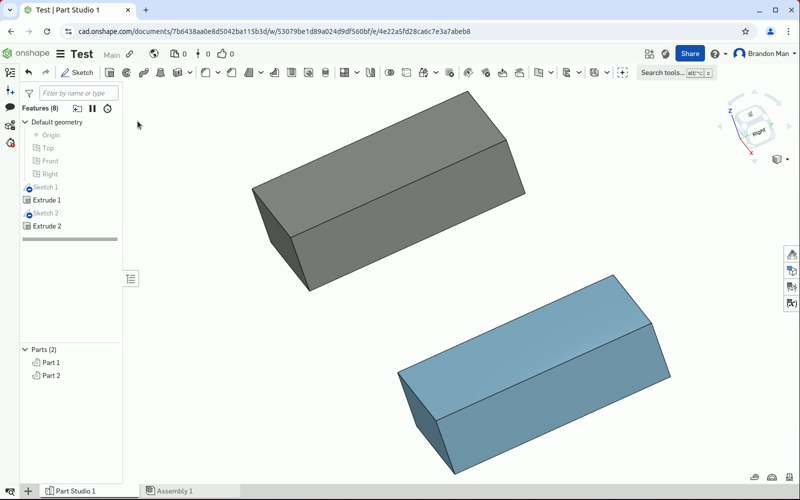
key(right, 2)
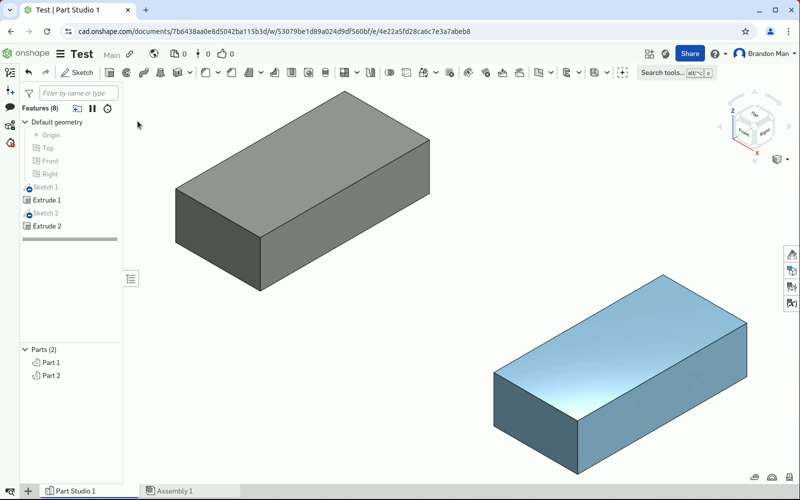
mouse_move(73, 189)
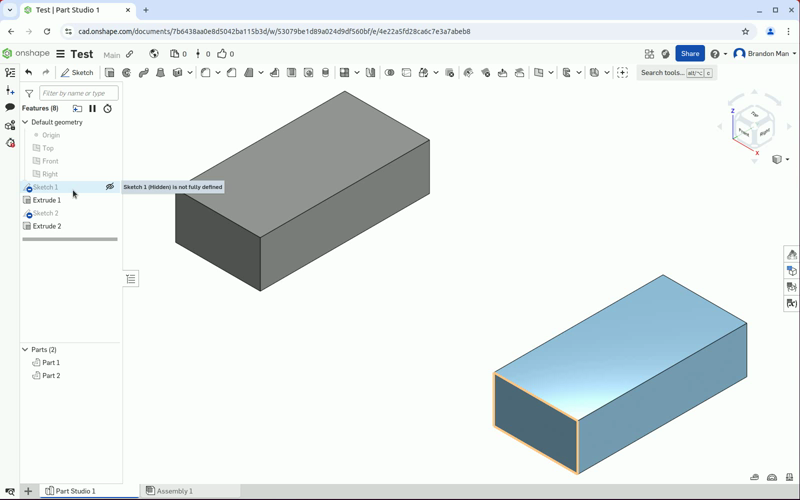
click(73, 189)